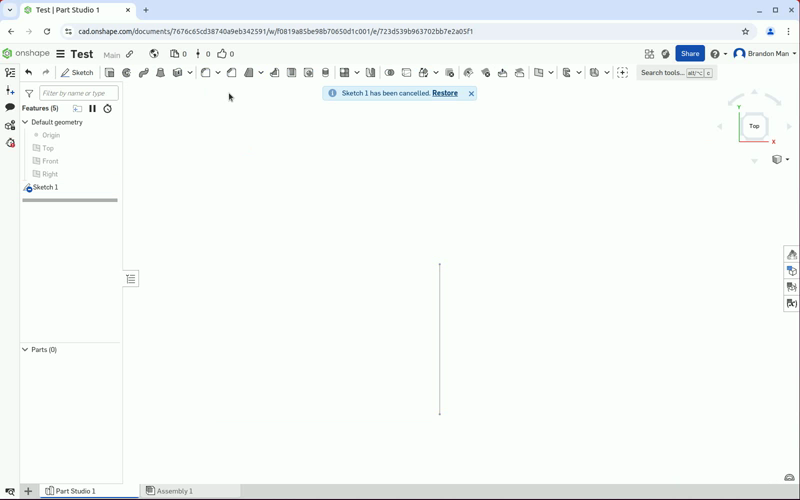
key(shift+h)
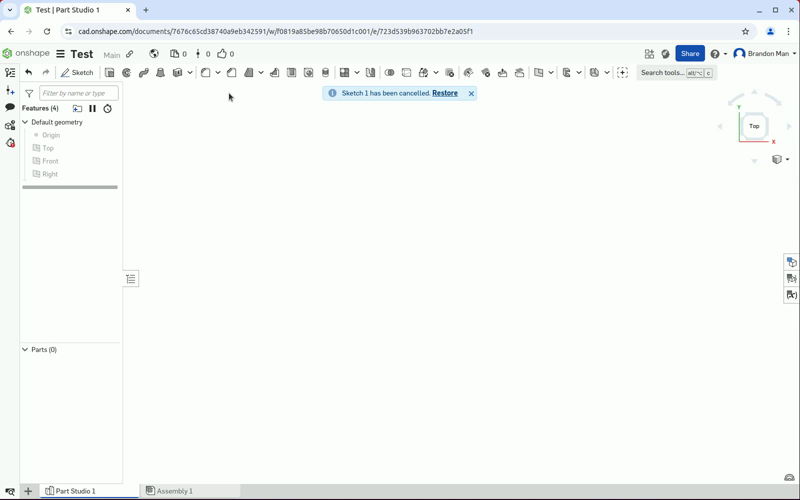
mouse_move(73, 352)
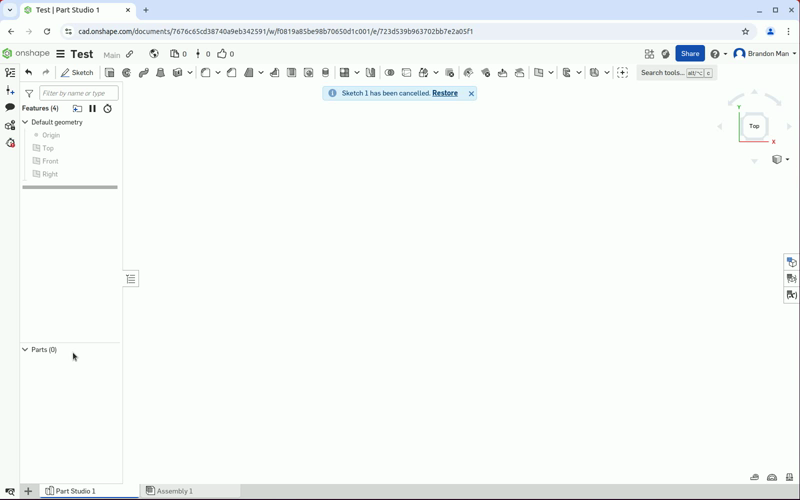
key(y)
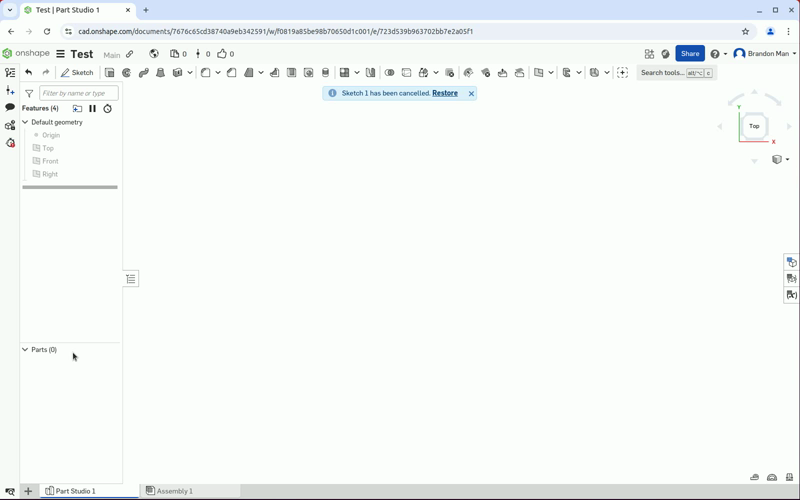
key(shift+p)
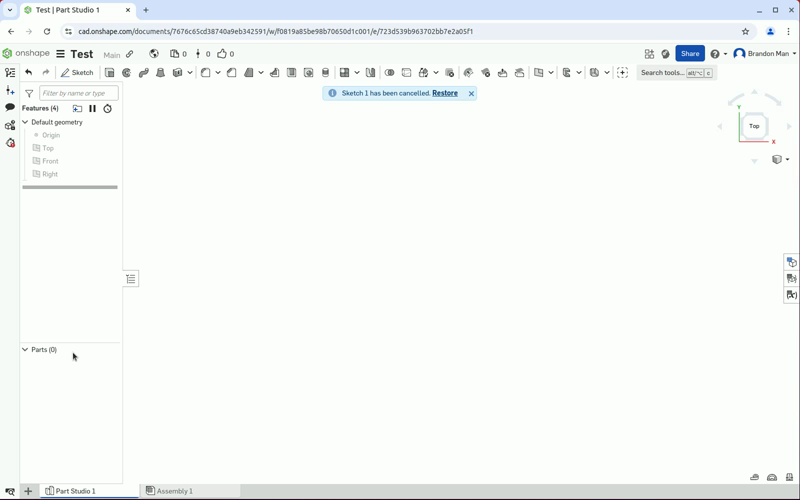
key(space)
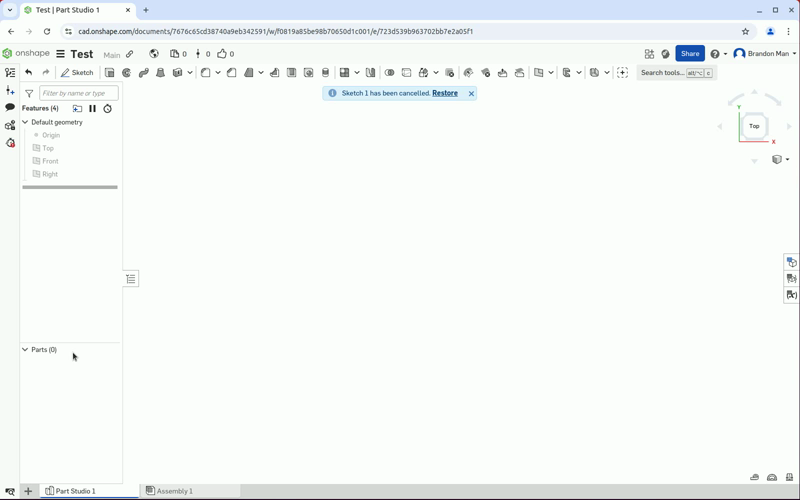
key_down(shift)
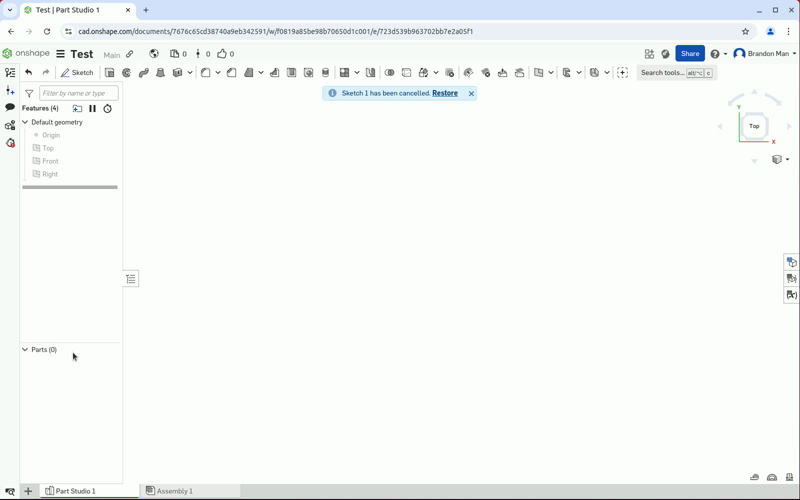
key(up)
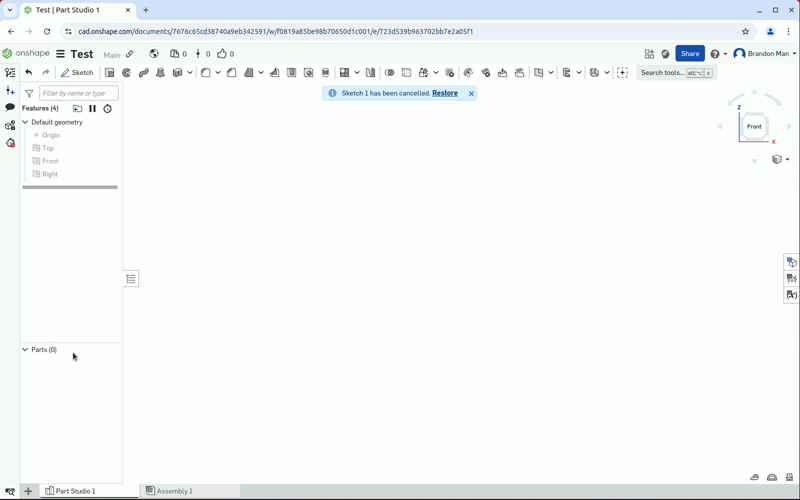
key_up(shift)
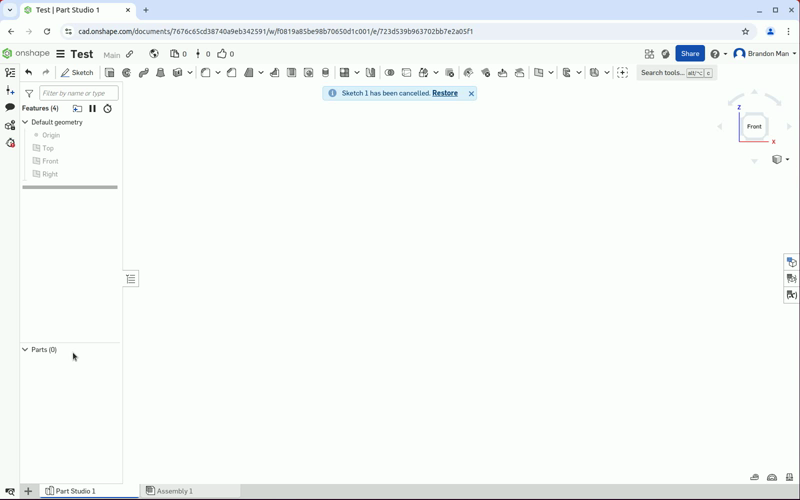
key(space)
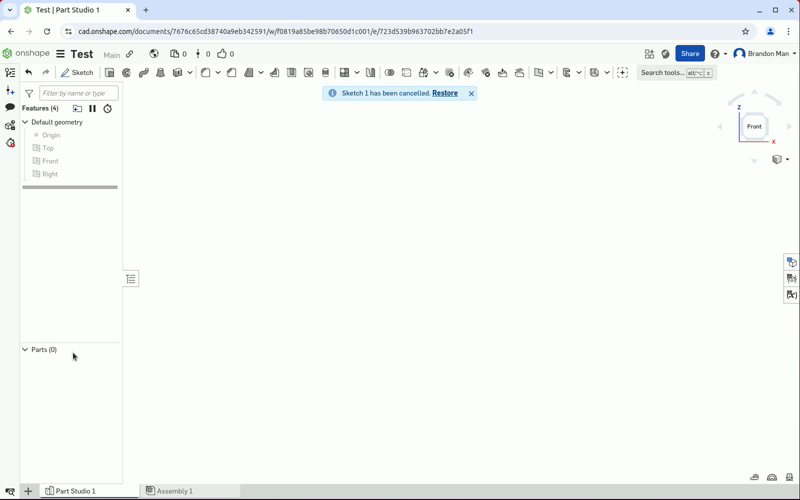
key_down(shift)
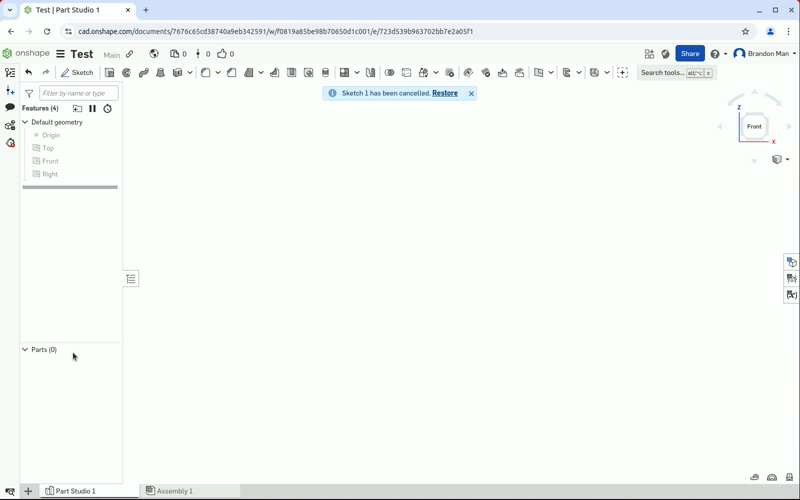
key(left)
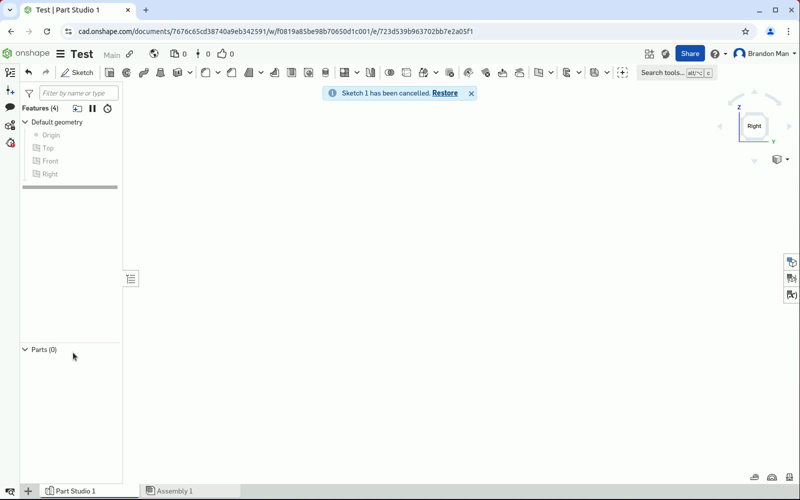
key_up(shift)
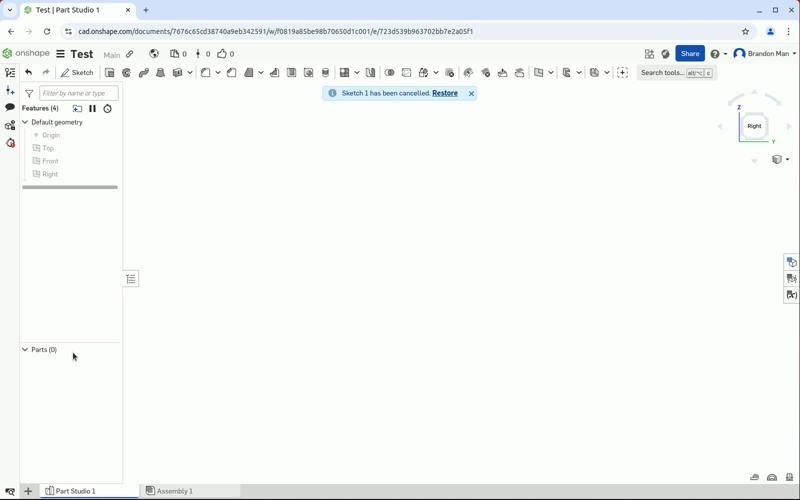
mouse_move(73, 352)
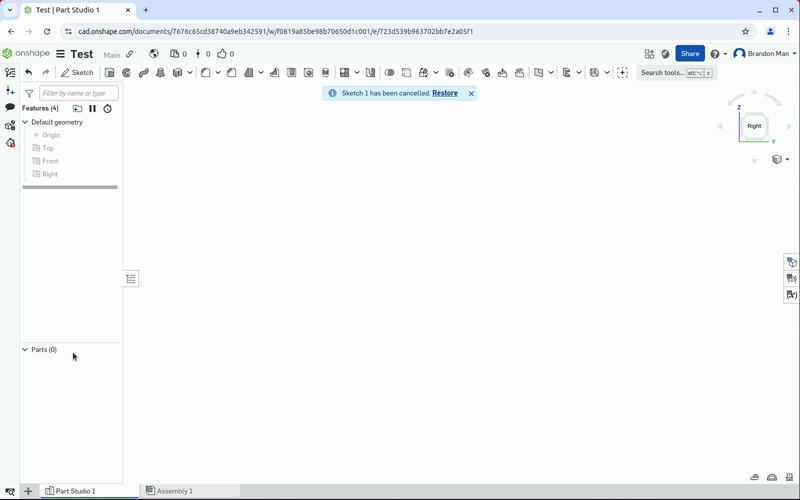
key(shift+y)
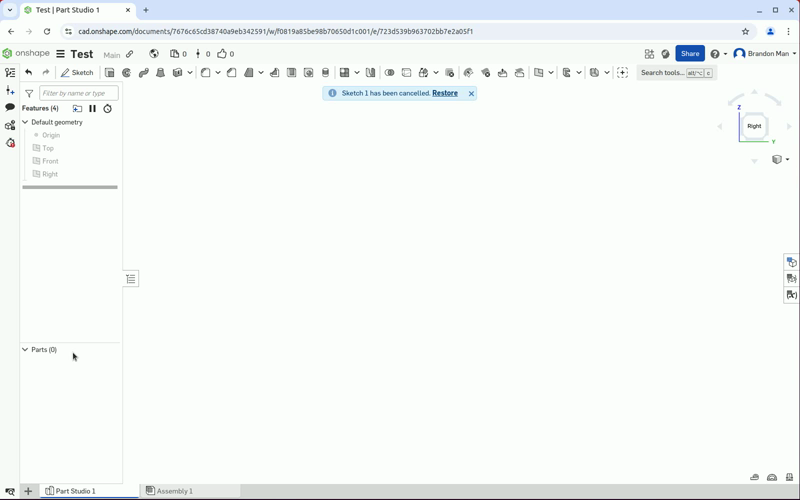
key(shift+s)
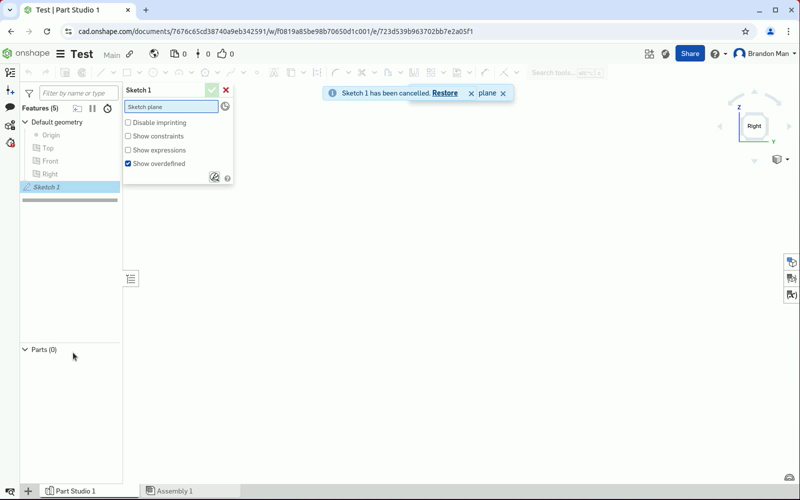
mouse_move(73, 176)
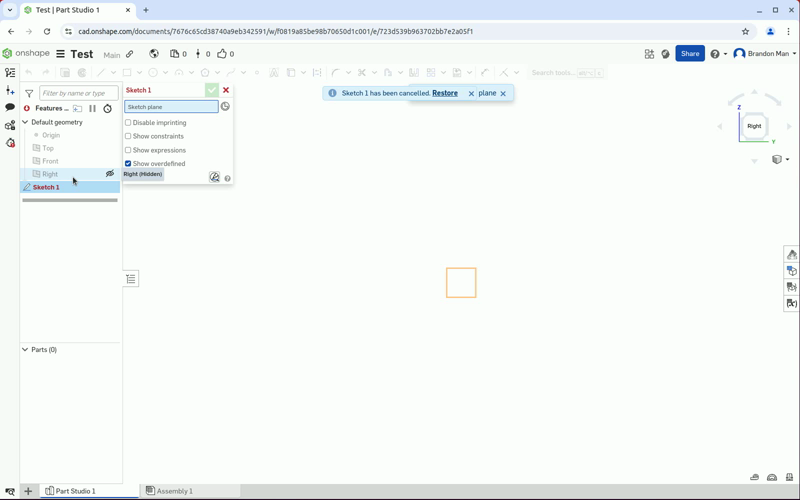
click(73, 176)
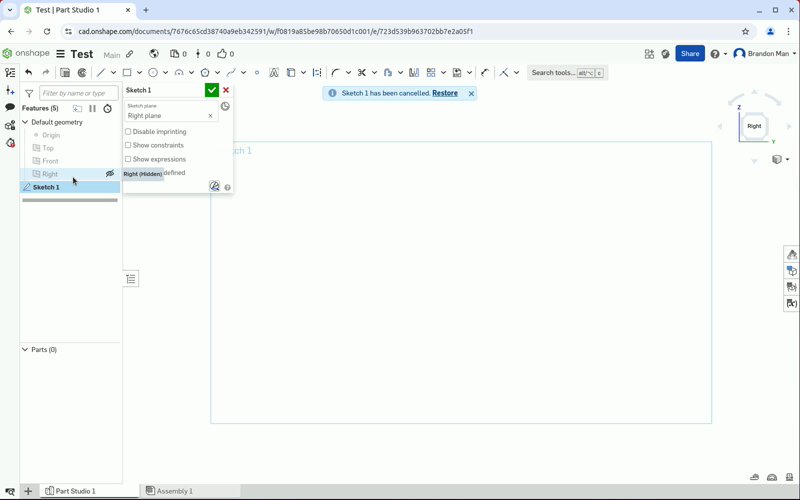
mouse_move(73, 352)
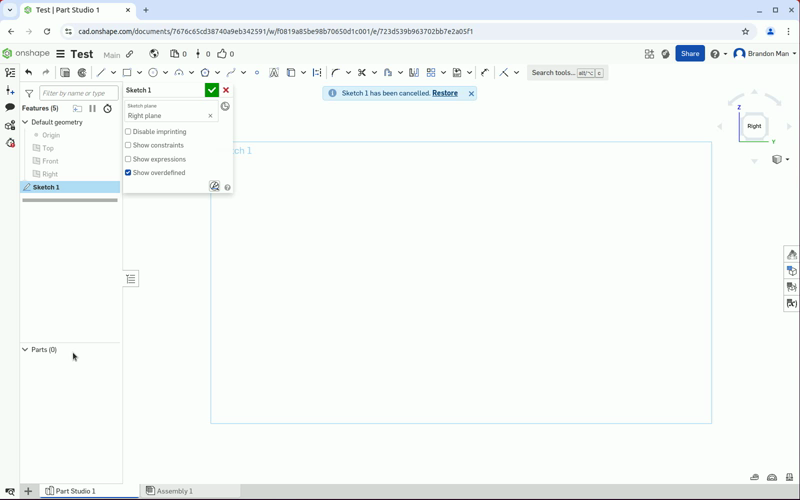
key(y)
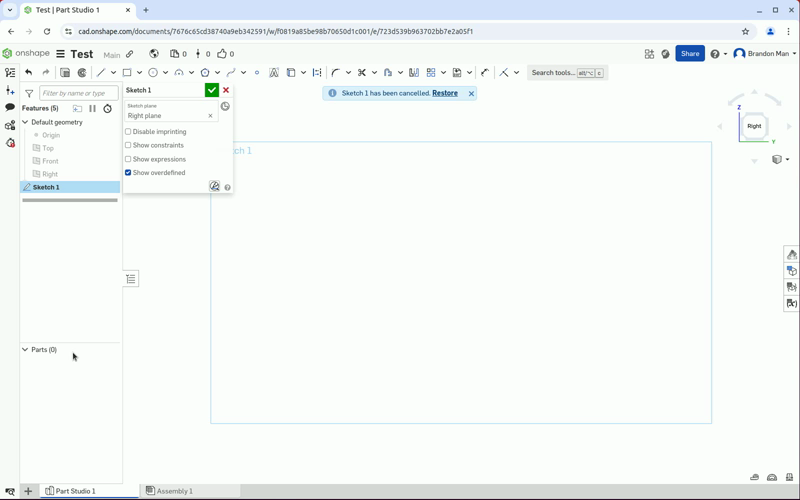
key(l)
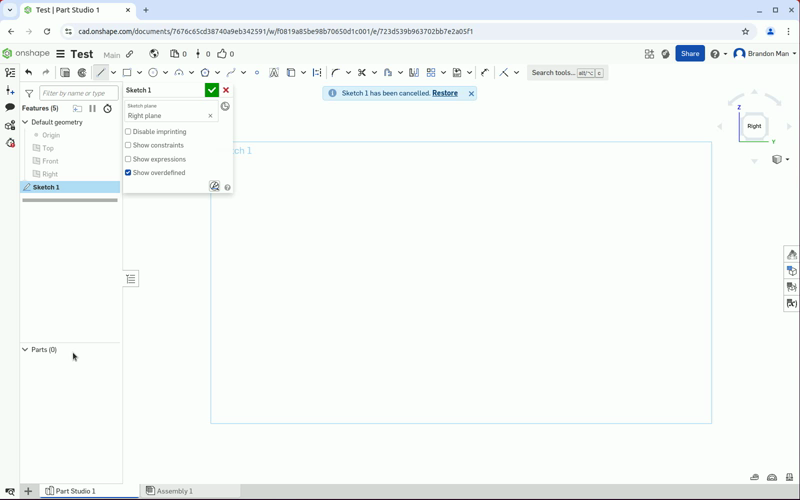
key_down(shift)
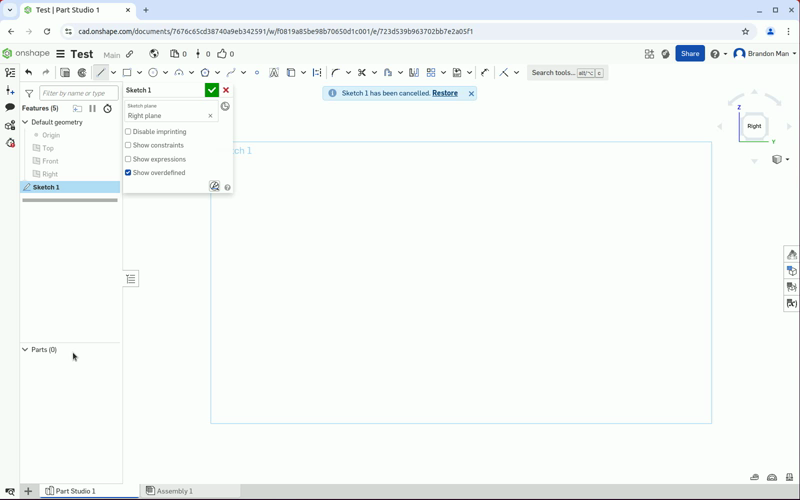
mouse_move(460, 395)
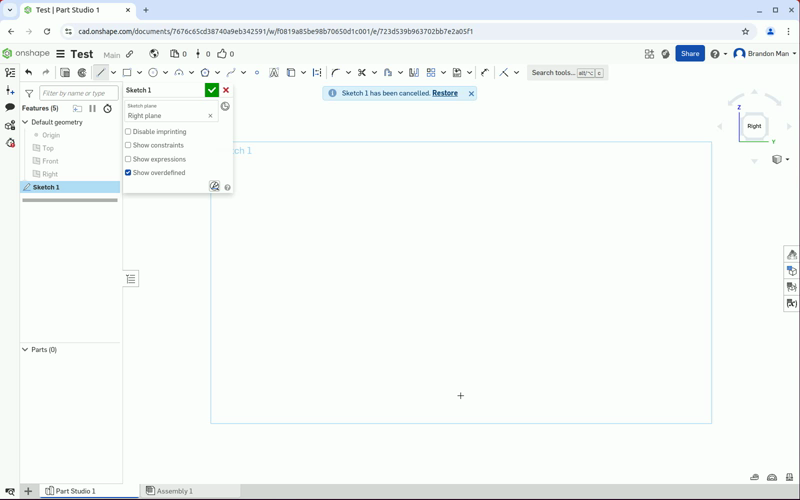
click(460, 395)
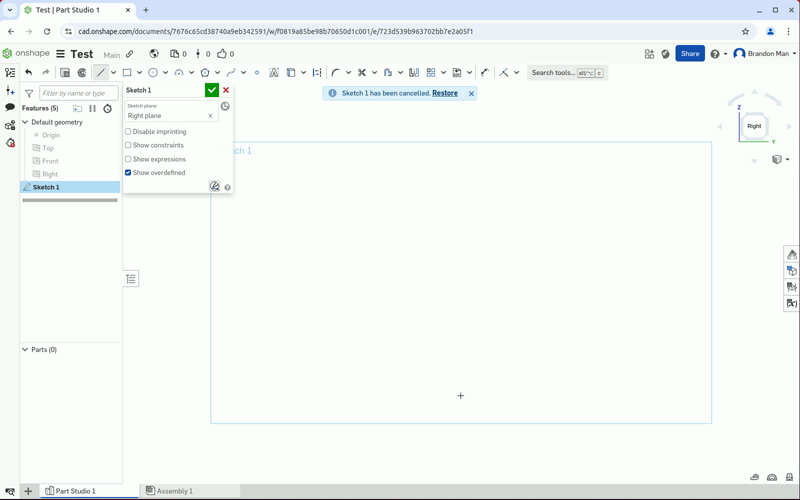
key_up(shift)
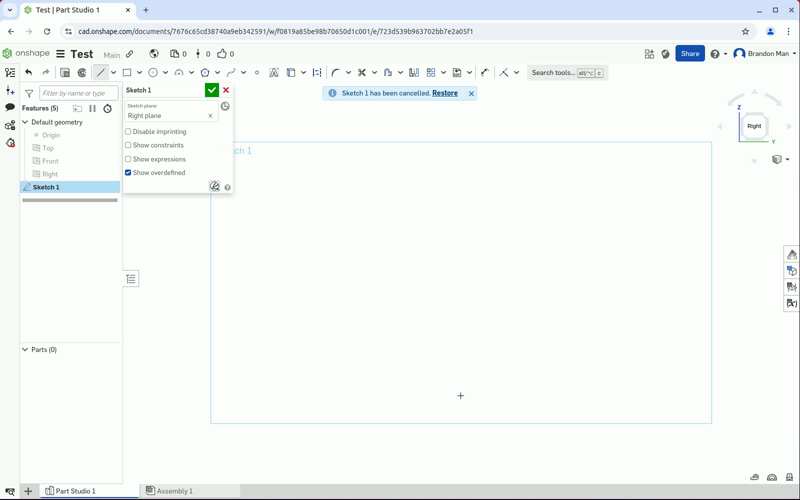
key_down(shift)
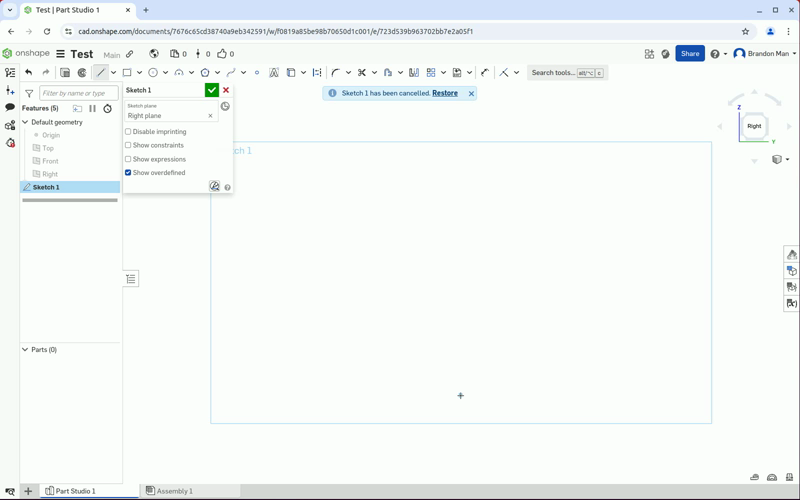
mouse_move(529, 395)
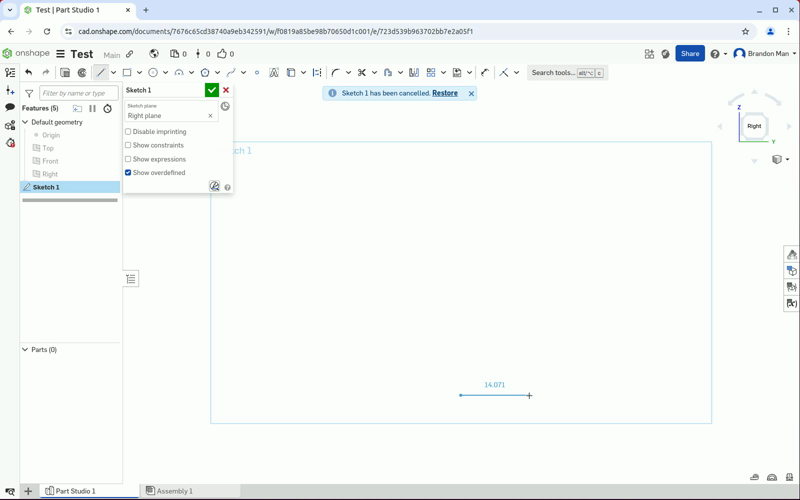
click(529, 395)
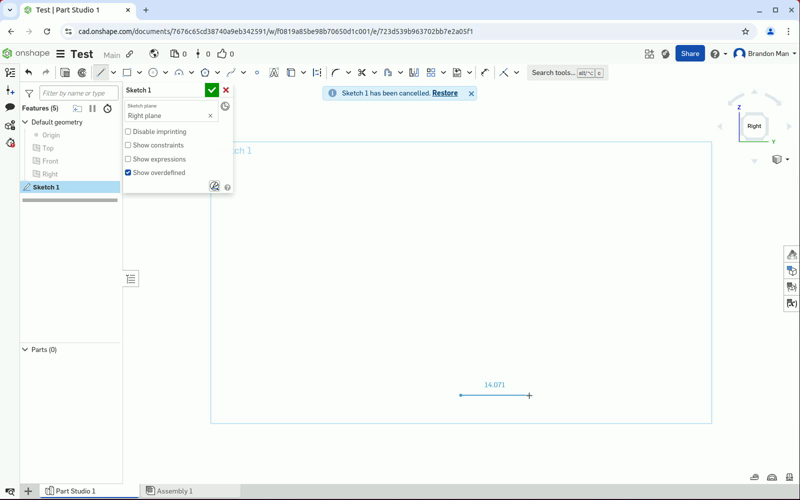
key_up(shift)
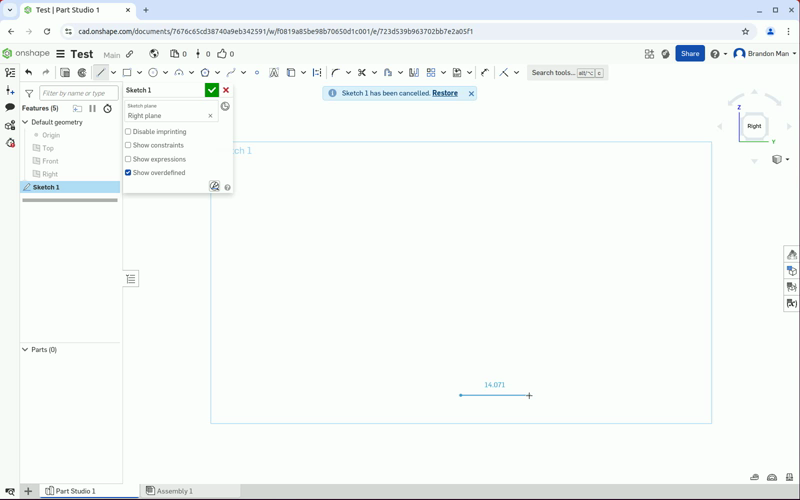
key_down(shift)
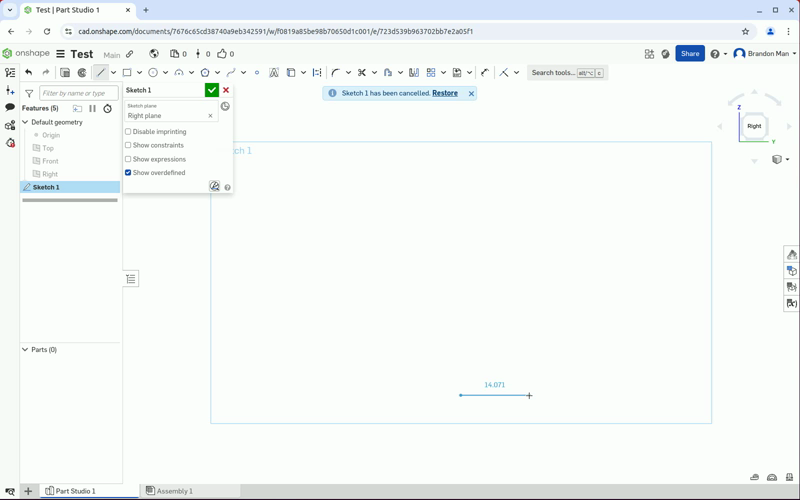
mouse_move(529, 171)
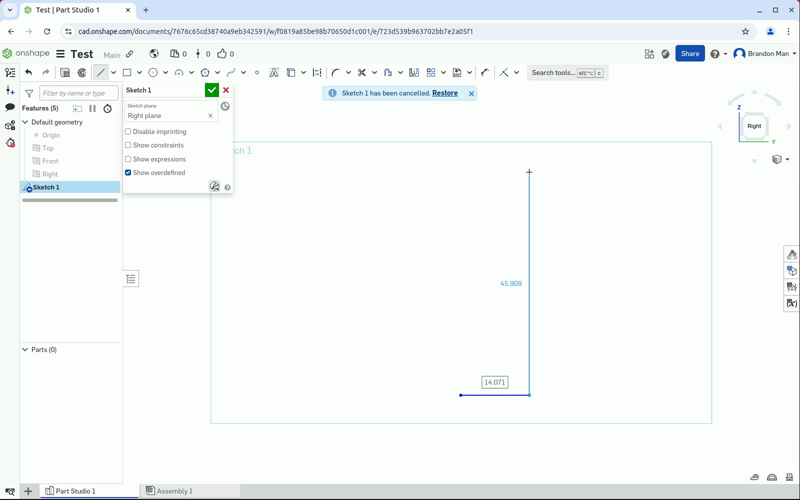
click(529, 171)
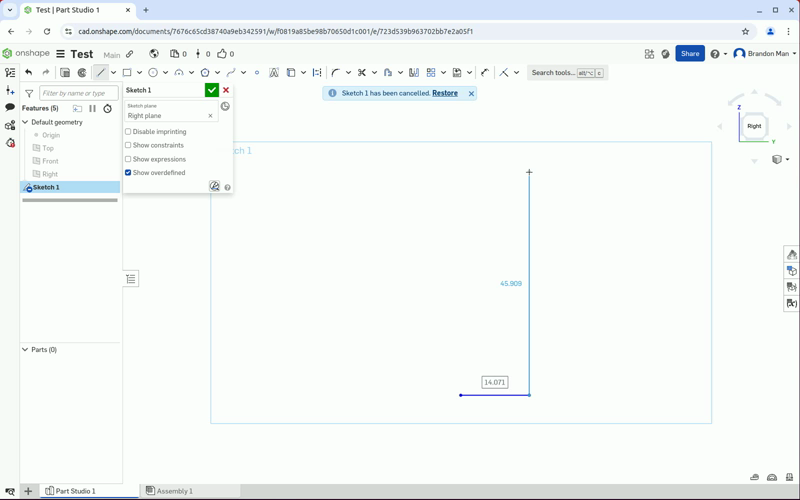
key_up(shift)
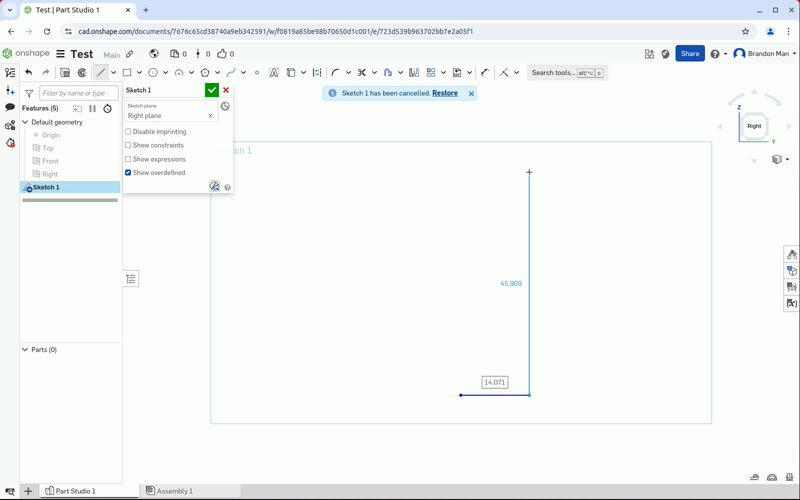
key_down(shift)
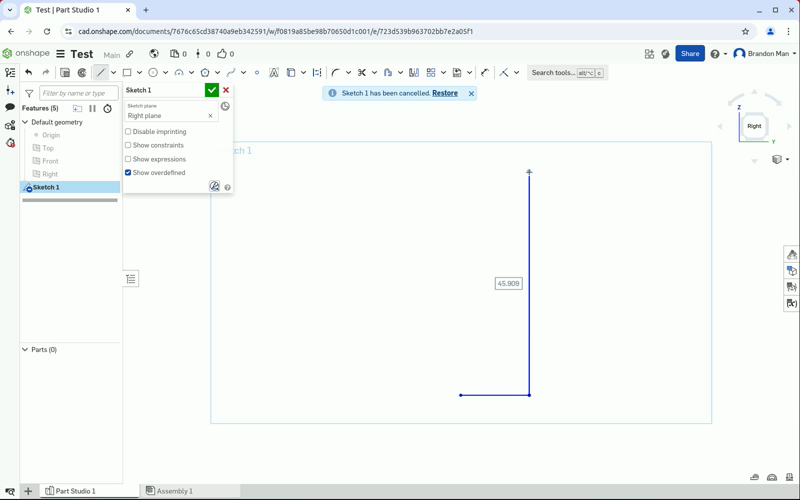
mouse_move(460, 171)
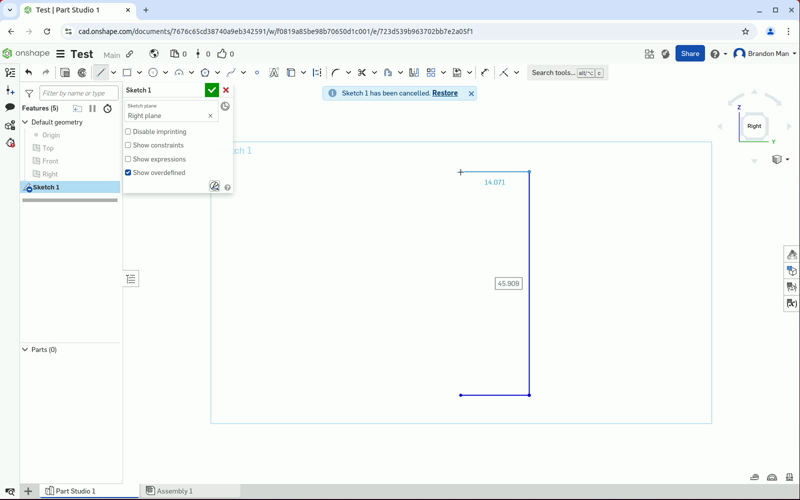
click(460, 171)
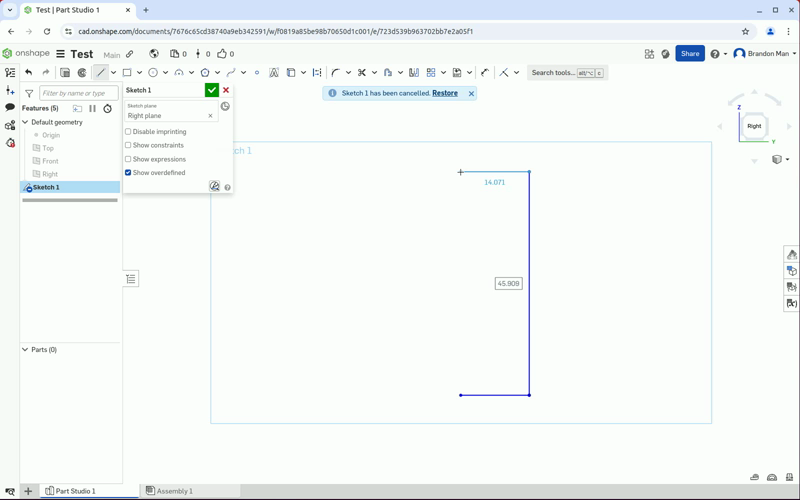
key_up(shift)
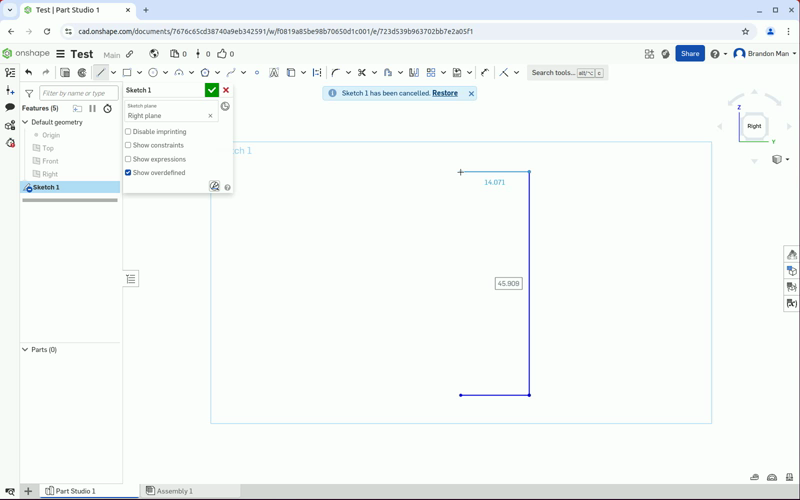
key_down(shift)
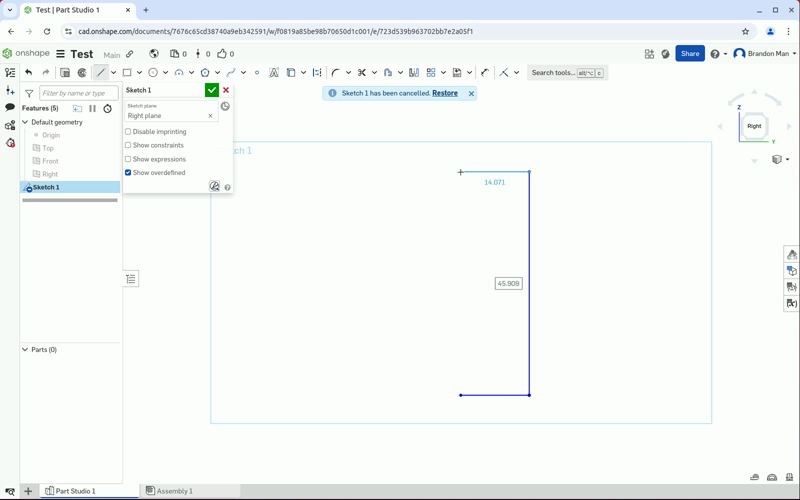
mouse_move(460, 282)
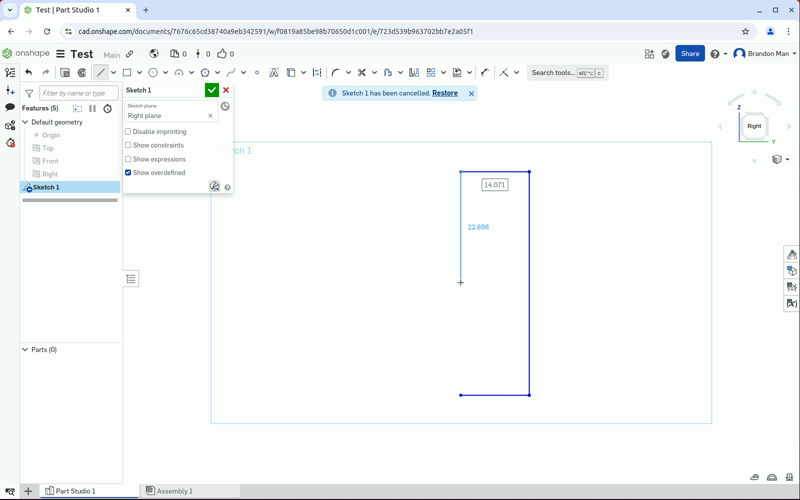
click(460, 282)
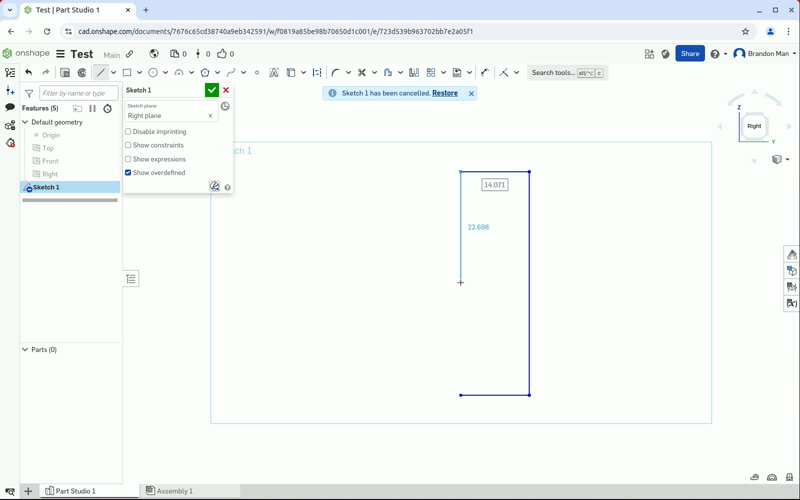
key_up(shift)
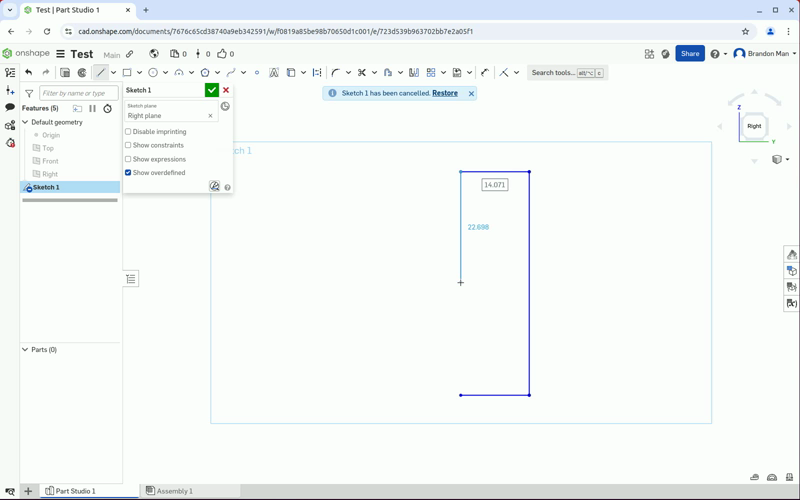
key_down(shift)
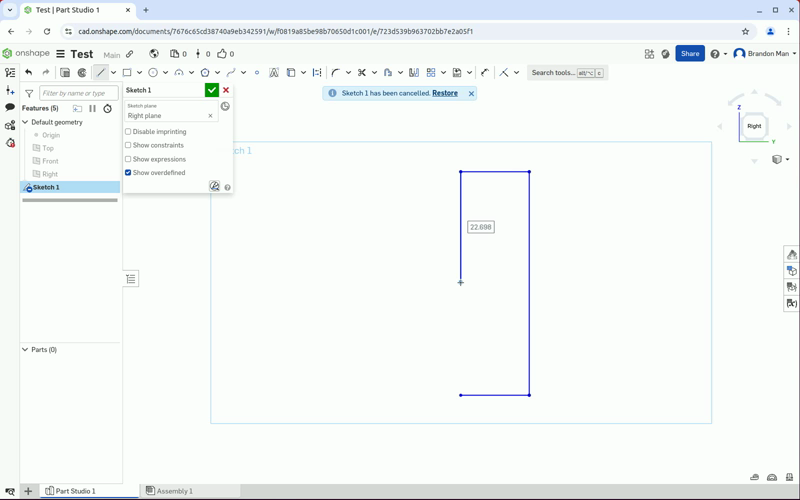
mouse_move(460, 395)
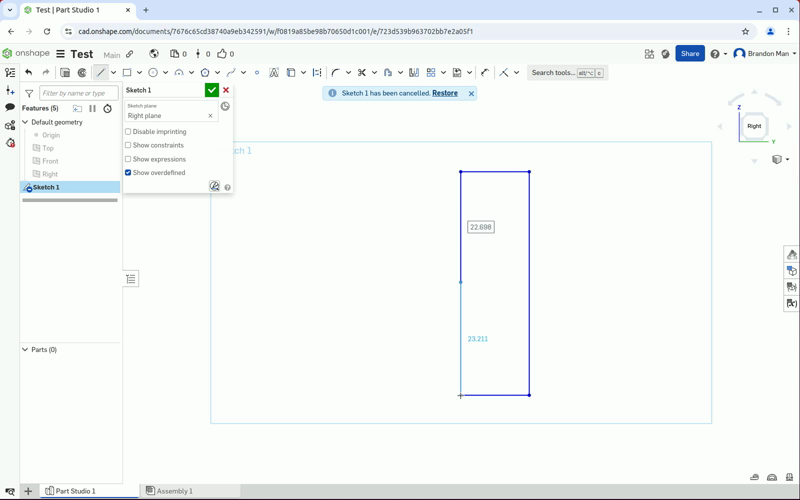
key_up(shift)
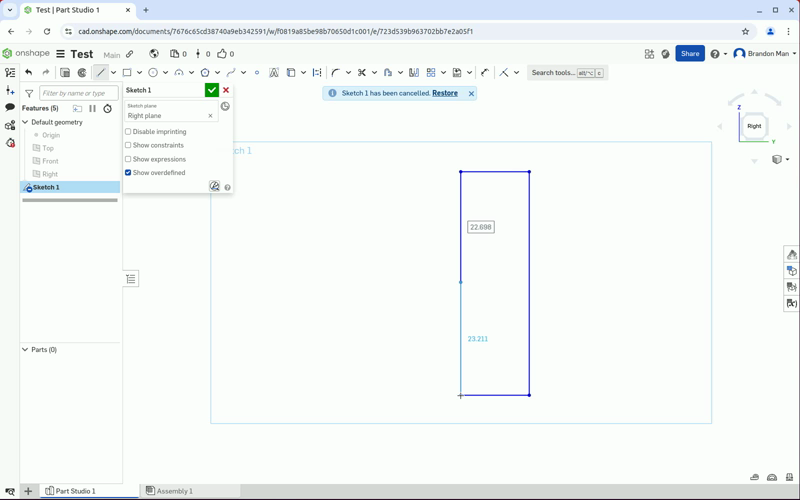
click(460, 395)
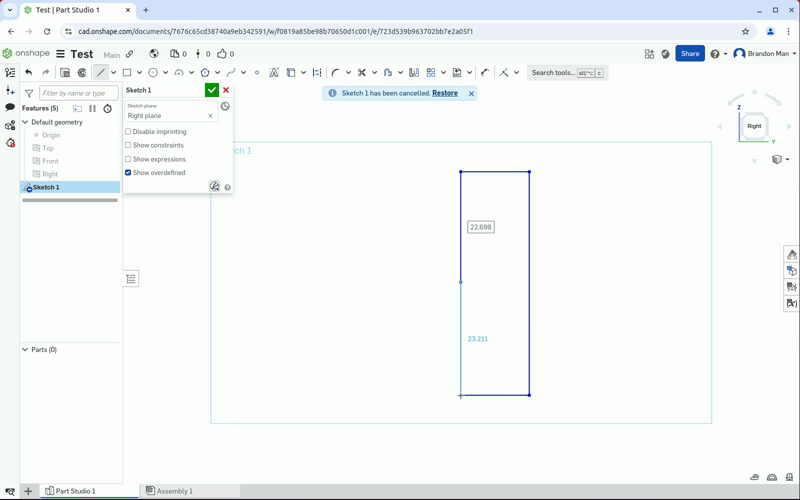
key(esc)
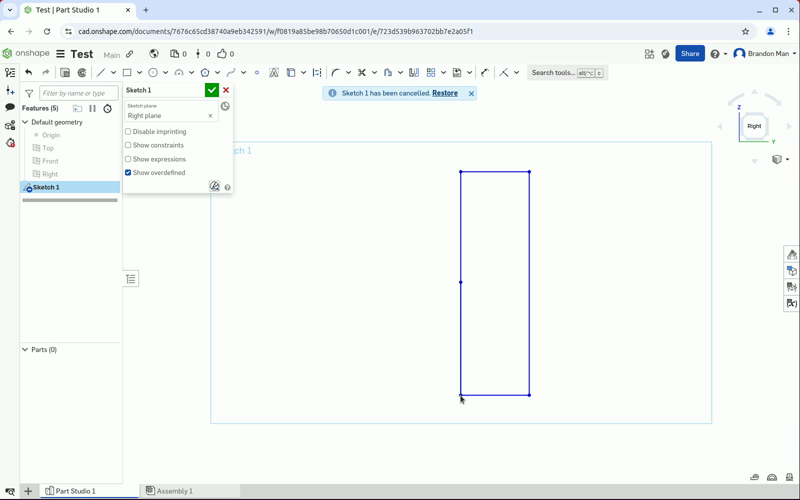
mouse_move(496, 207)
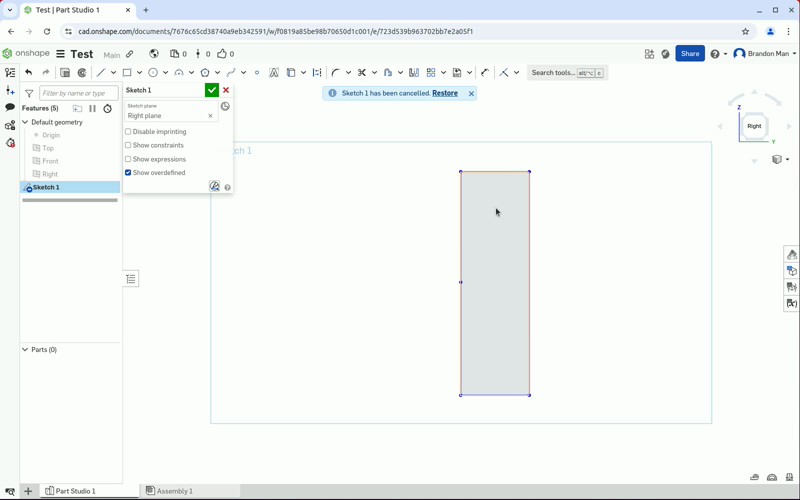
click(496, 207)
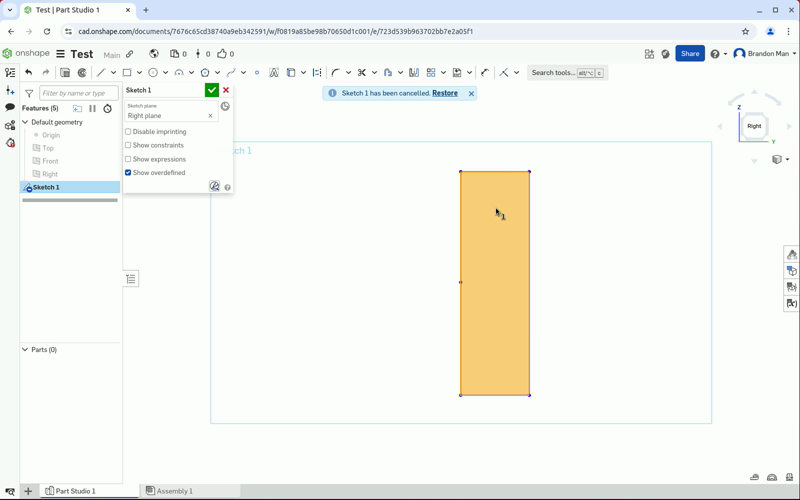
mouse_move(73, 352)
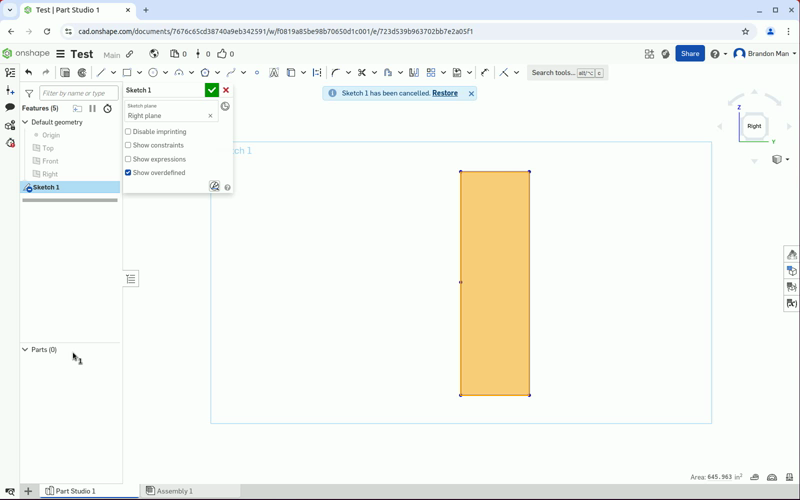
key(shift+y)
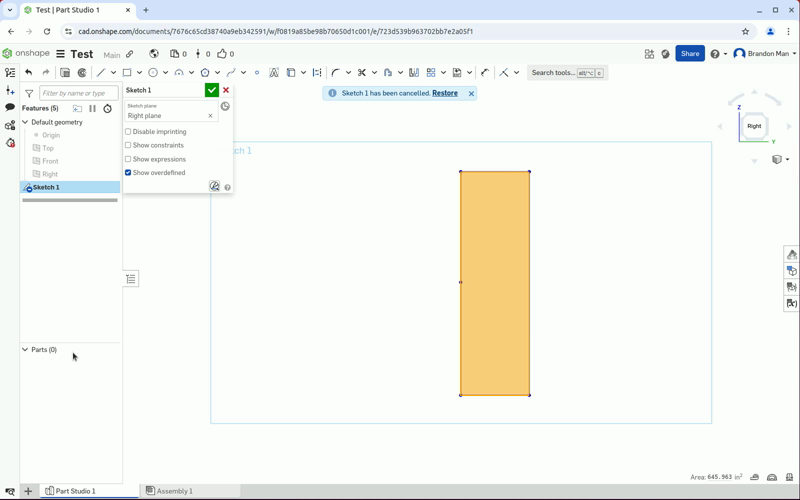
key(shift+e)
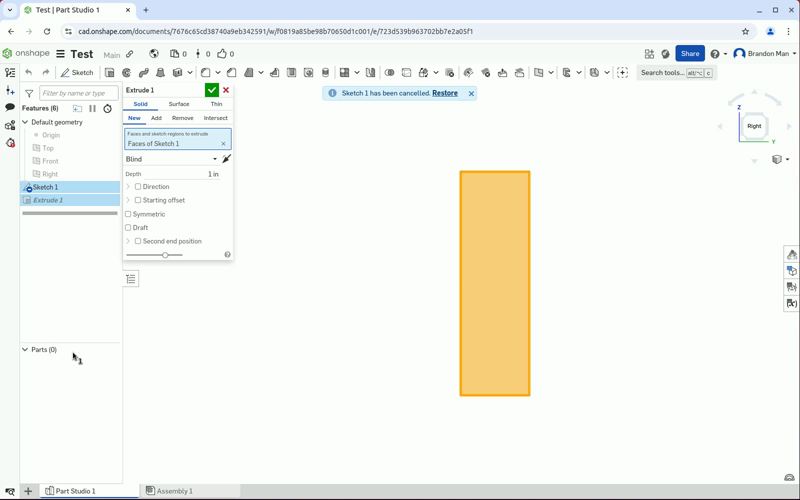
mouse_move(143, 106)
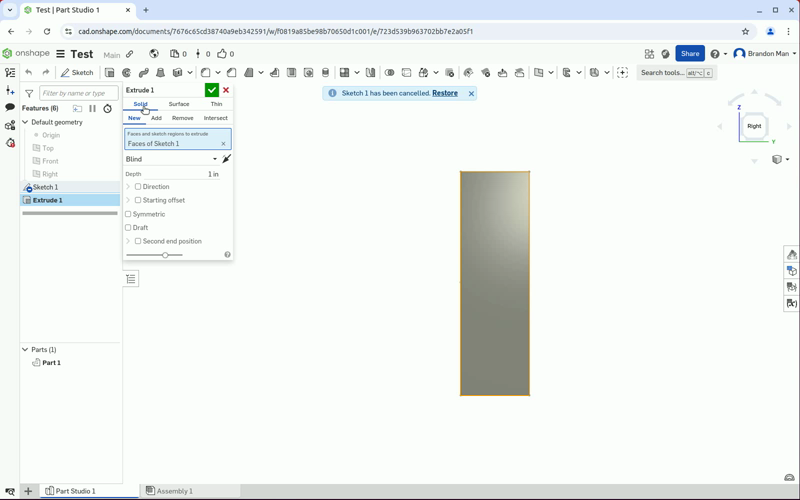
click(143, 106)
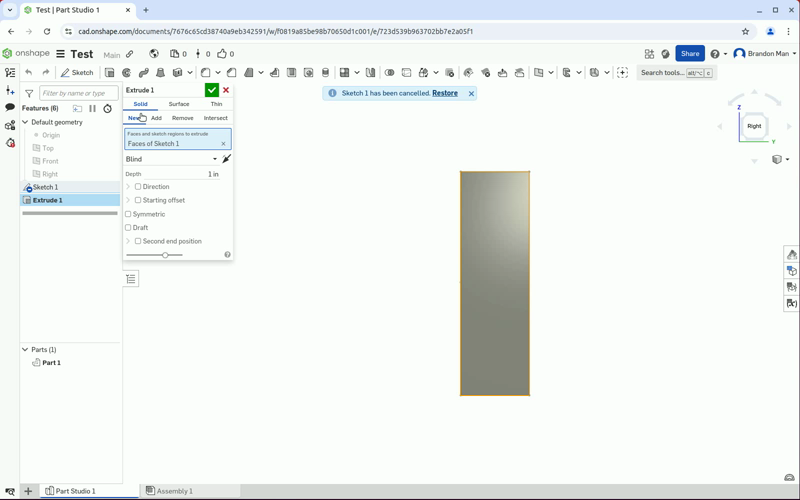
mouse_move(137, 120)
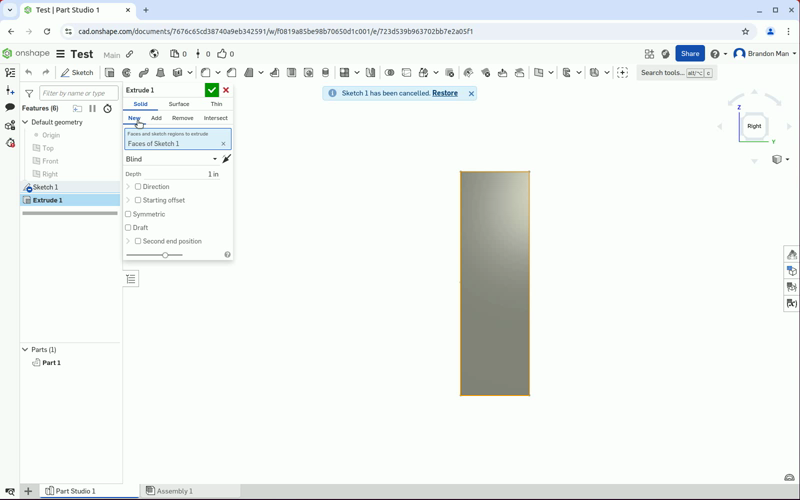
click(137, 120)
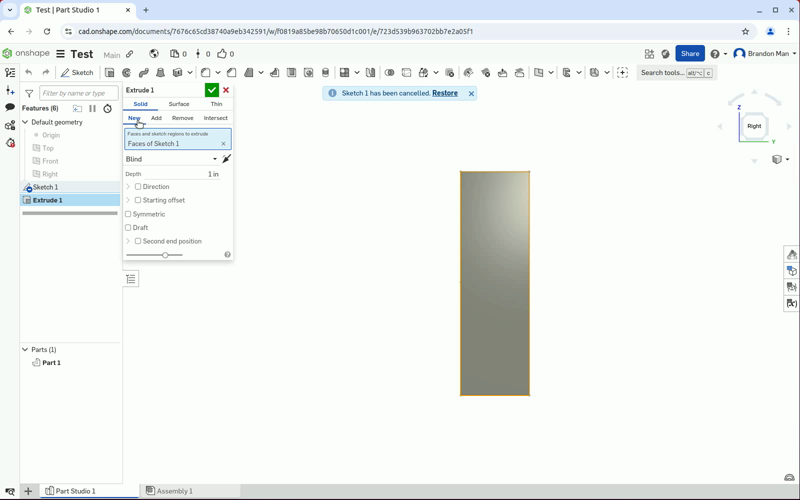
key(tab, 4)
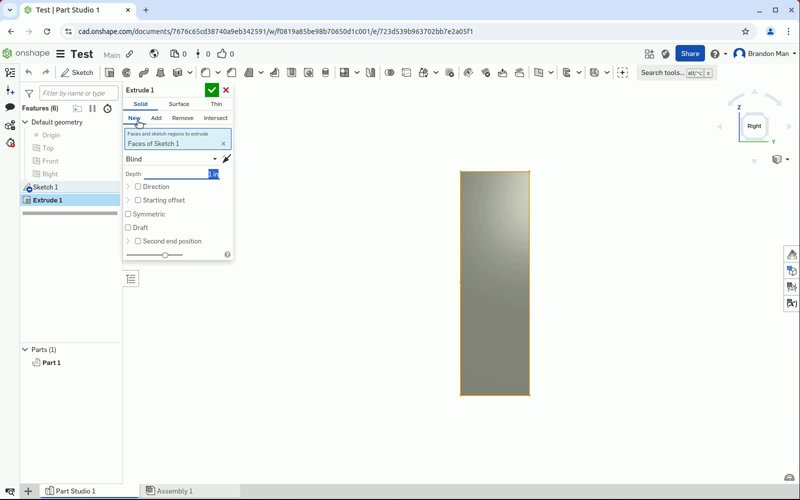
text(5.536)
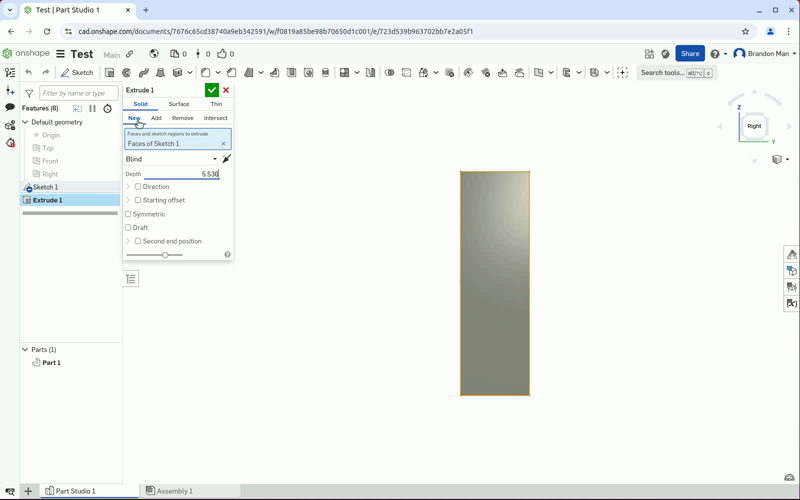
key(enter)
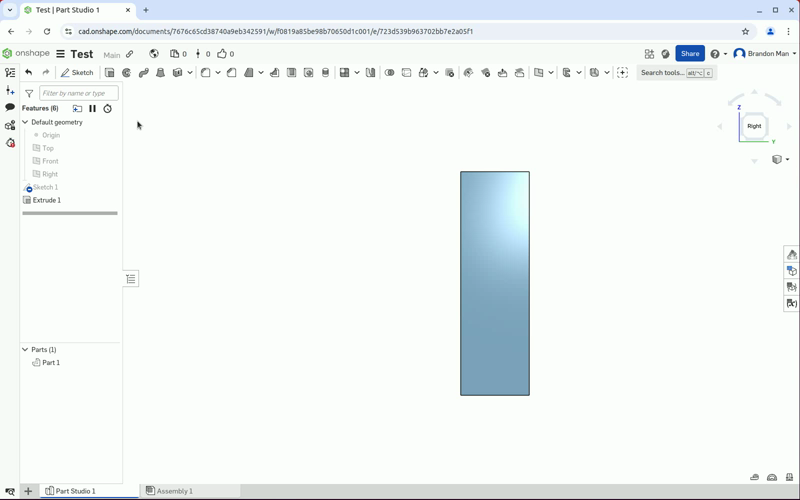
key(shift+h)
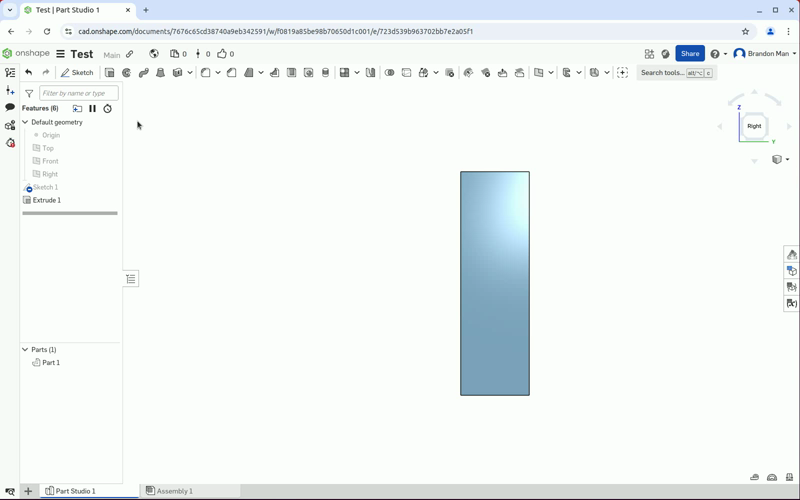
key(shift+h)
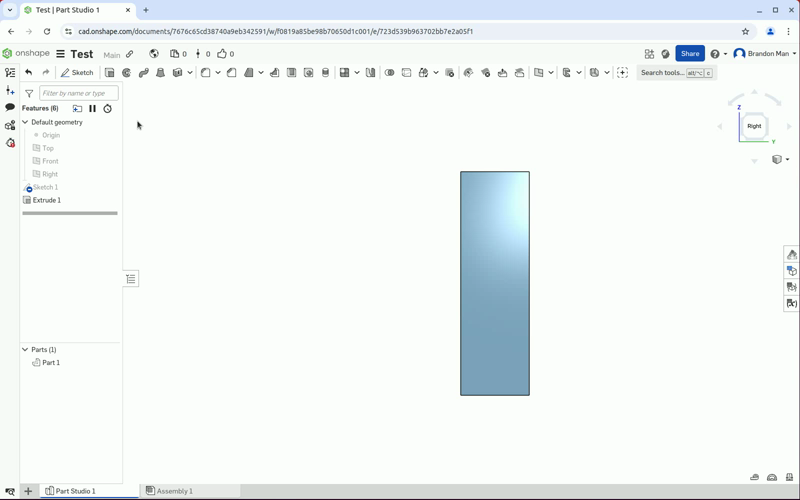
mouse_move(73, 189)
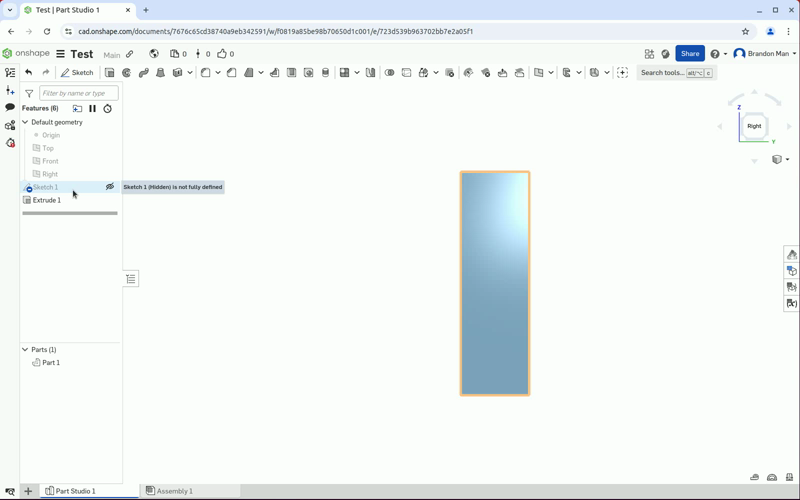
click(73, 189)
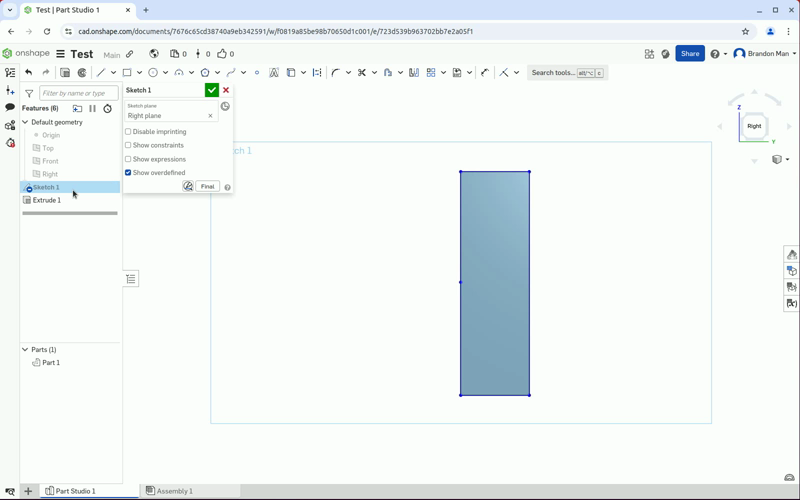
mouse_move(229, 92)
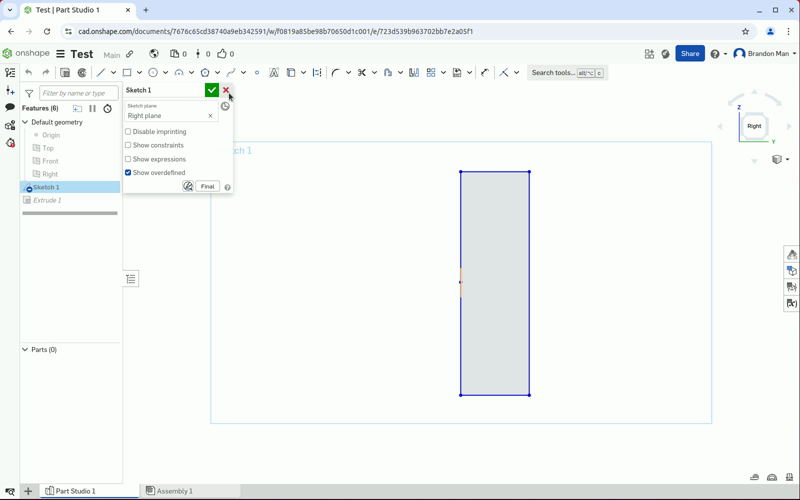
click(229, 92)
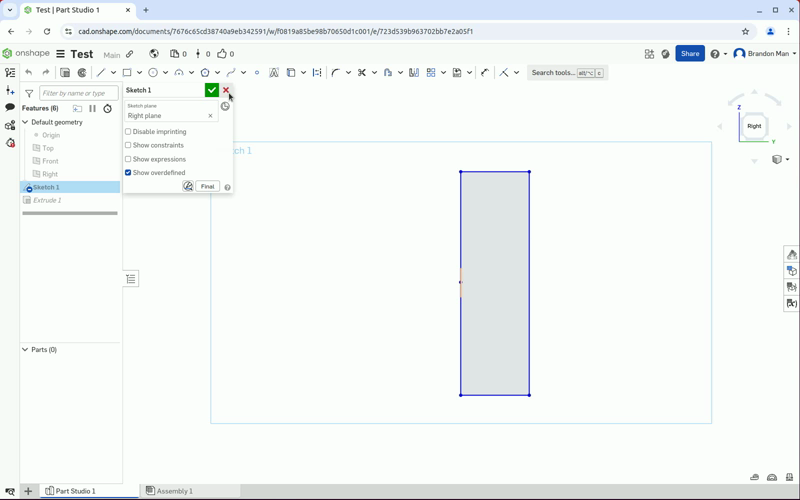
key(shift+s)
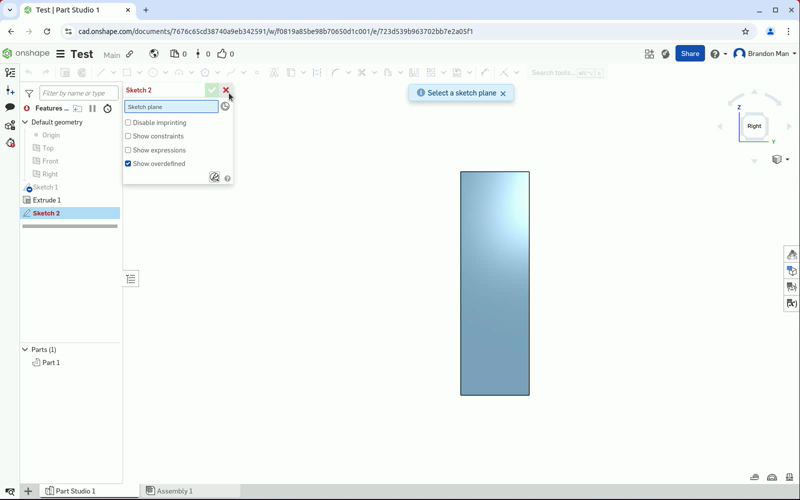
mouse_move(73, 176)
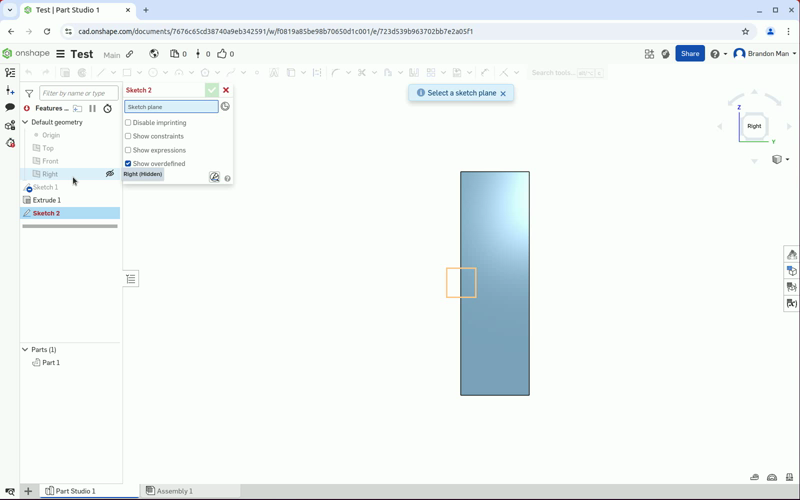
click(73, 176)
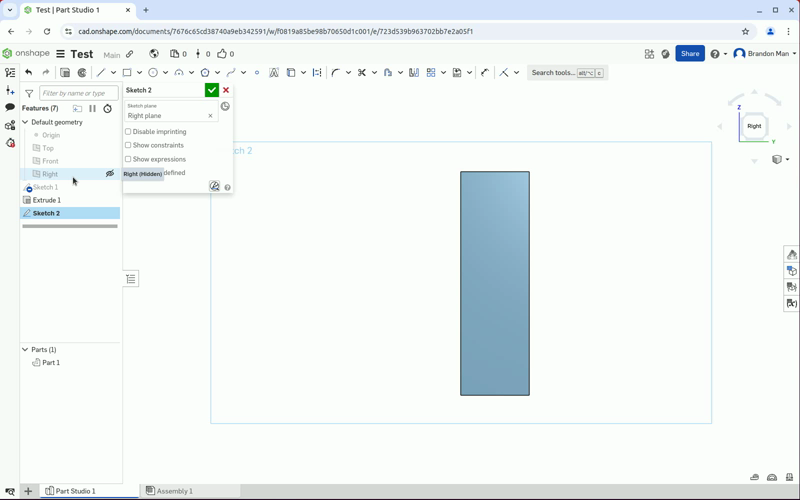
mouse_move(73, 352)
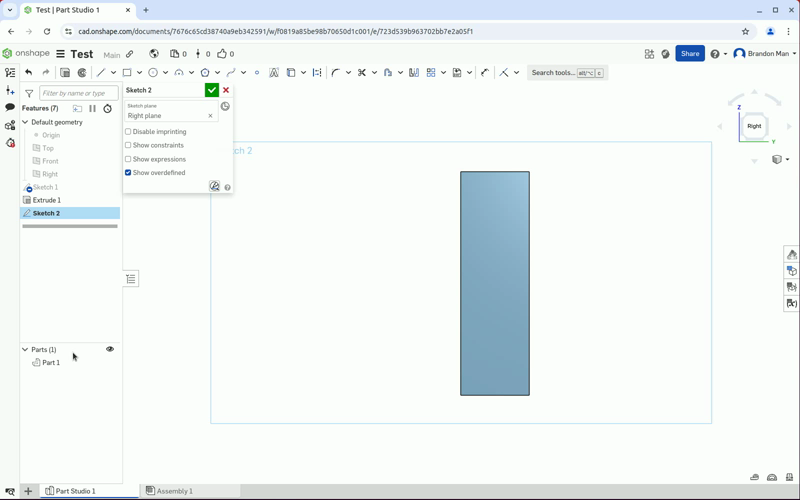
key(y)
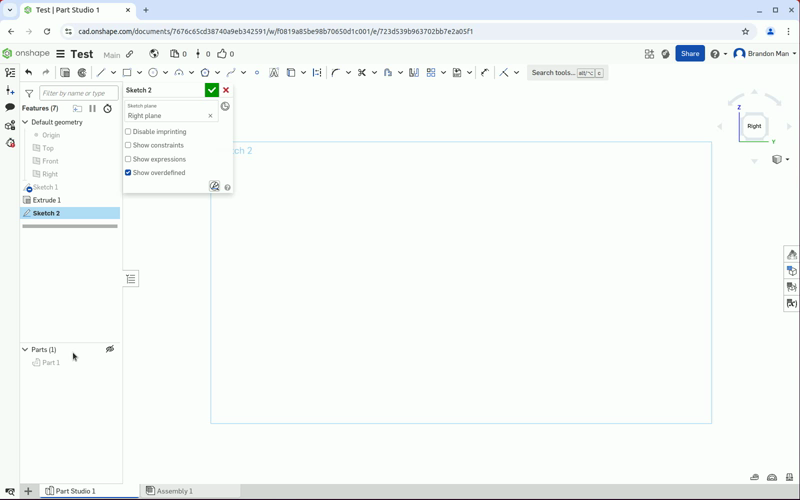
key(l)
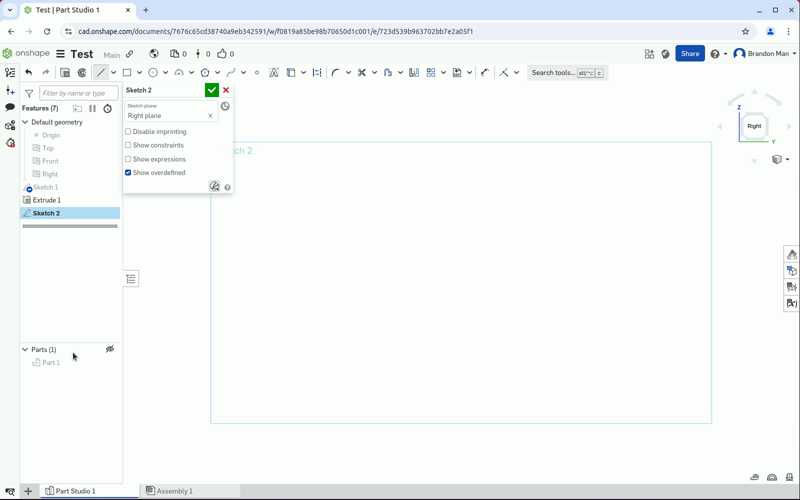
key_down(shift)
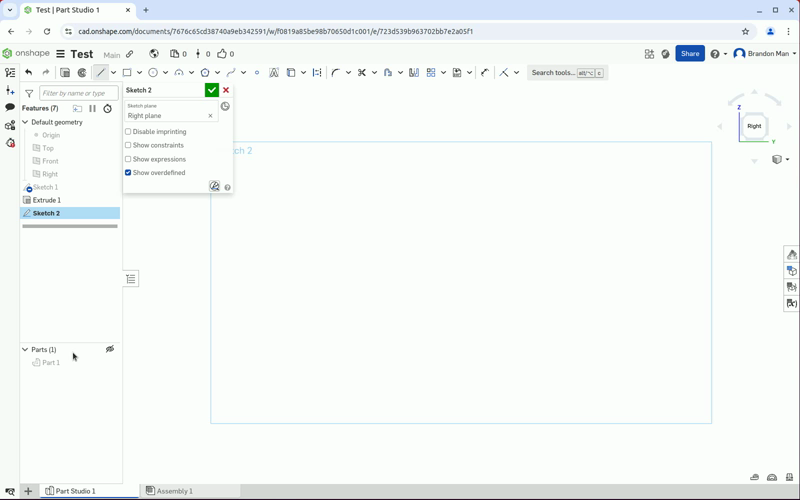
mouse_move(392, 395)
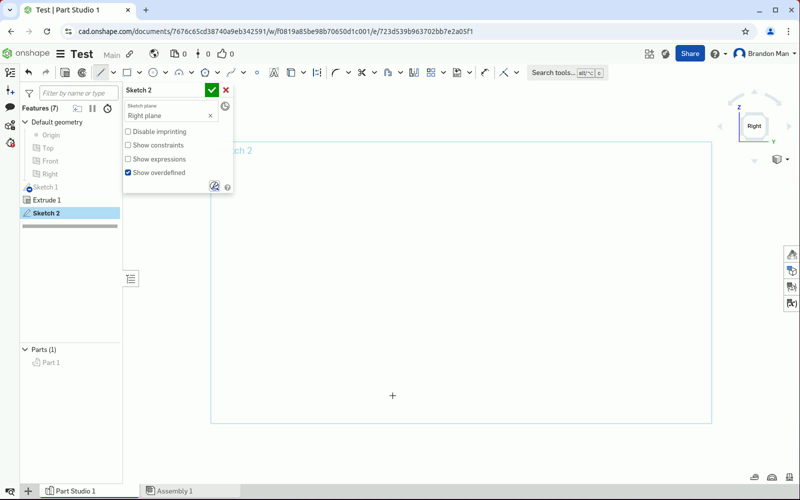
click(392, 395)
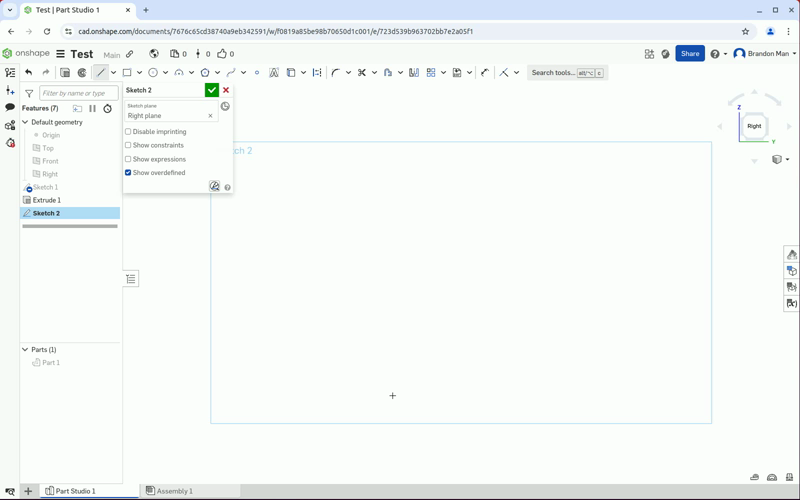
key_up(shift)
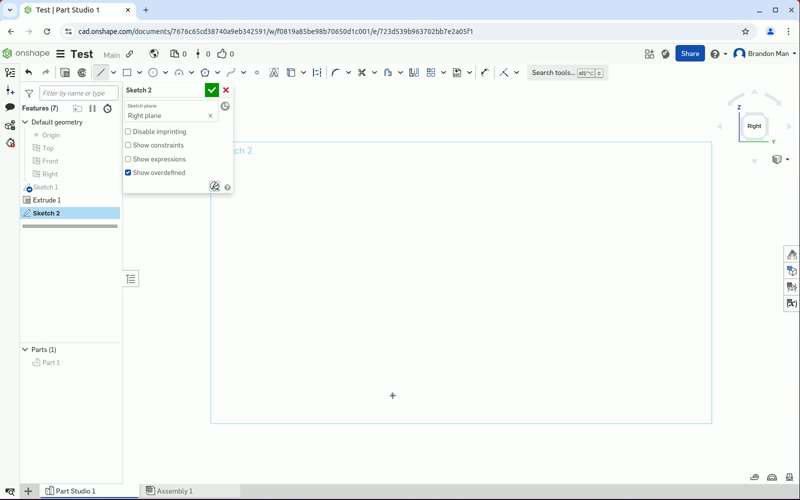
key_down(shift)
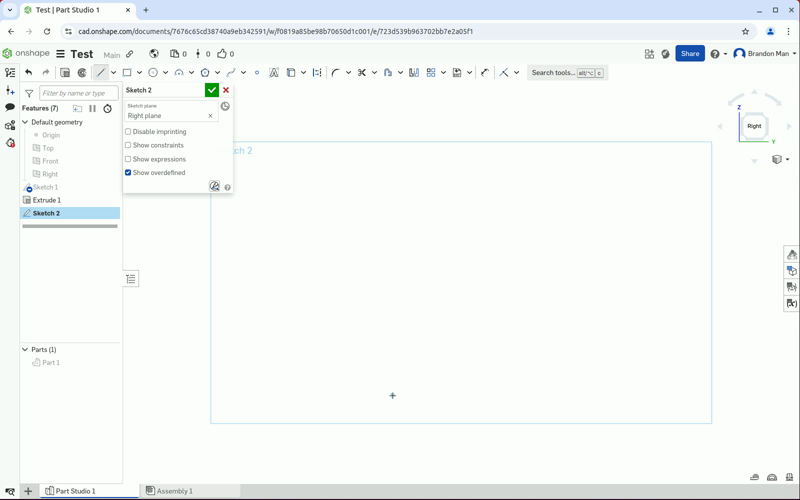
mouse_move(461, 395)
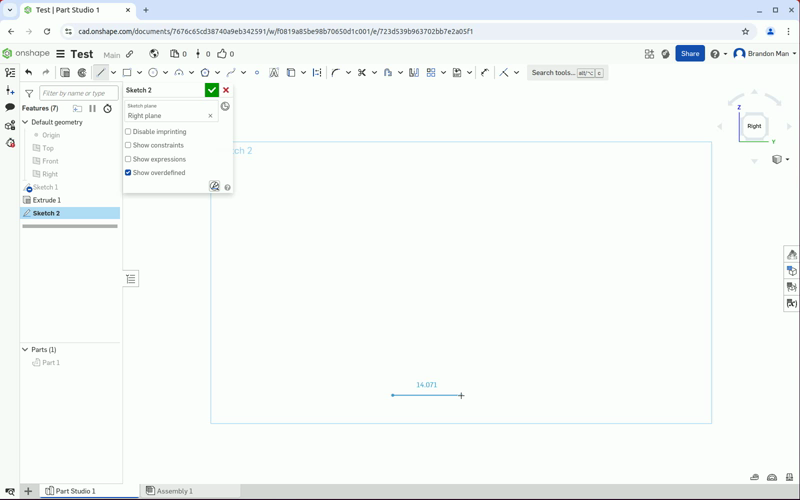
click(461, 395)
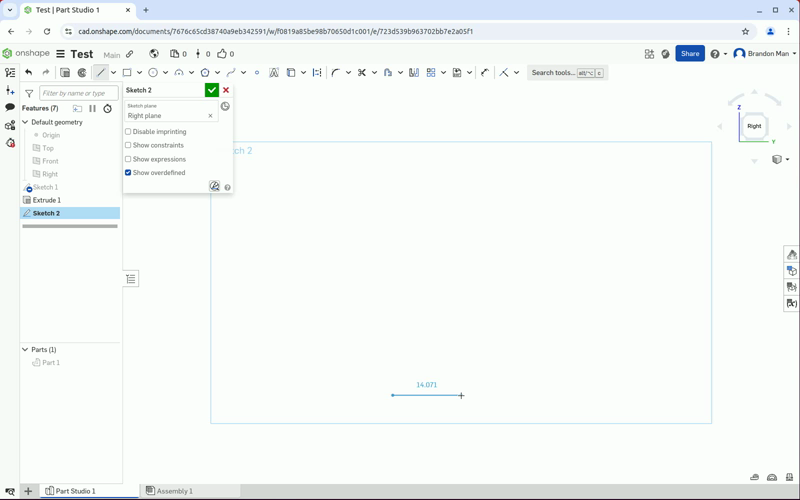
key_up(shift)
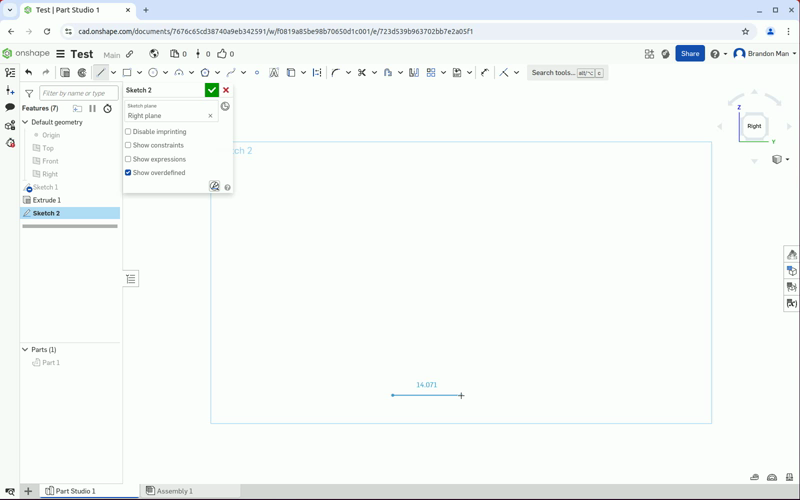
key_down(shift)
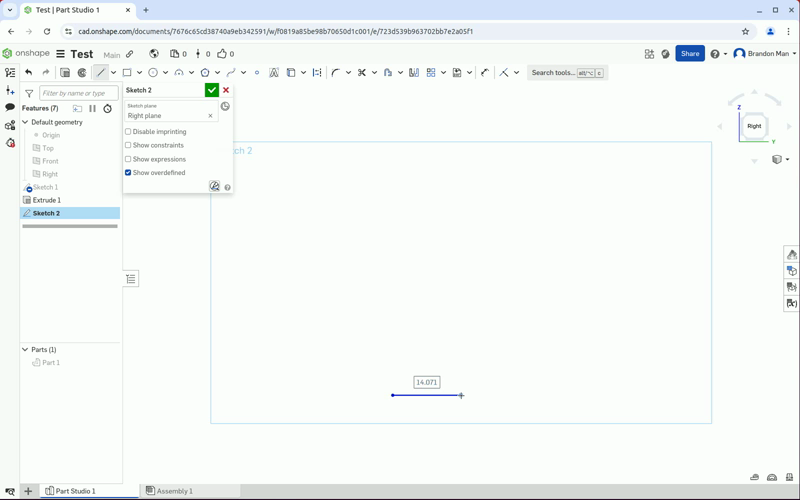
mouse_move(461, 282)
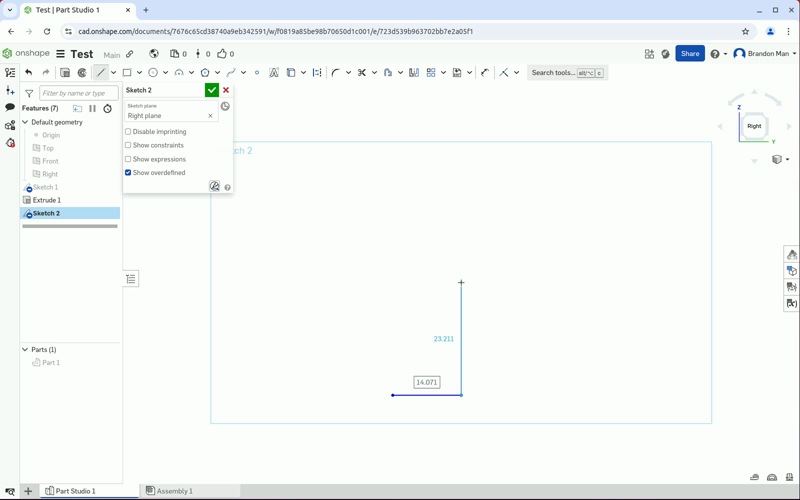
click(461, 282)
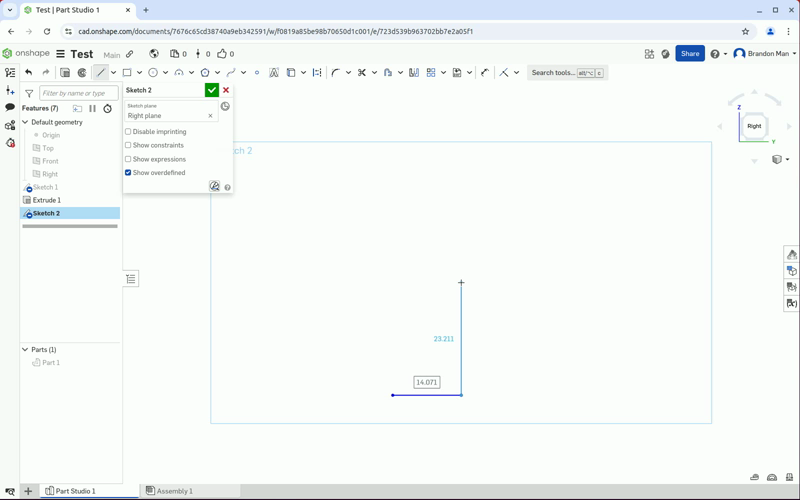
key_up(shift)
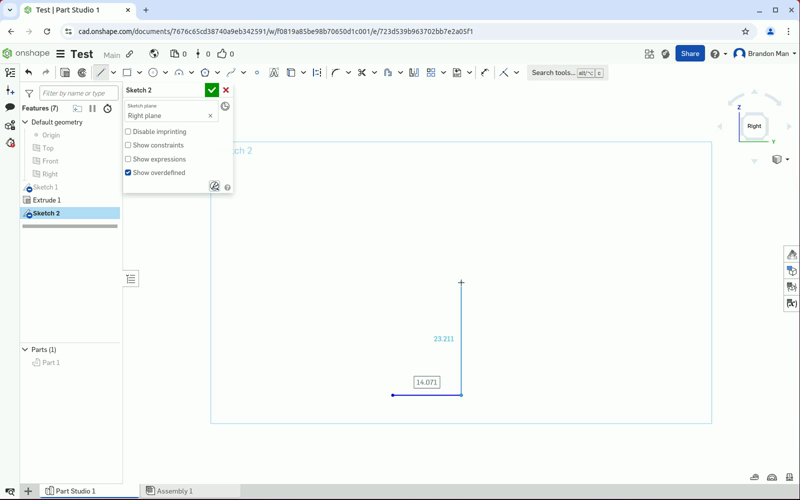
key_down(shift)
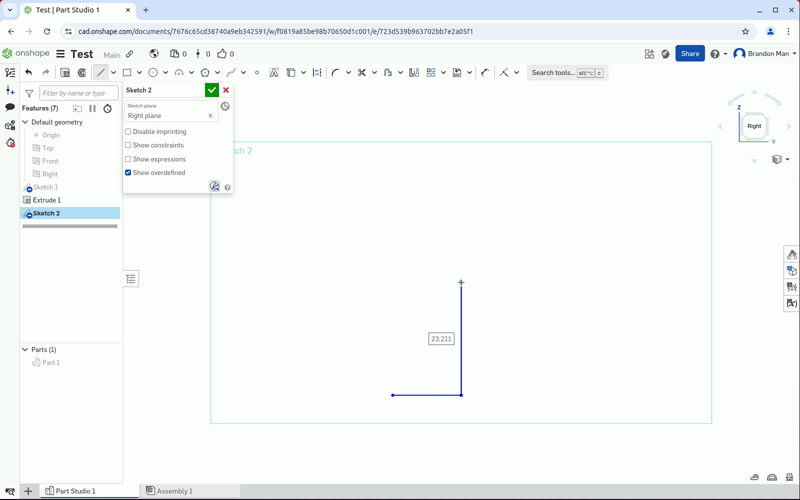
mouse_move(461, 171)
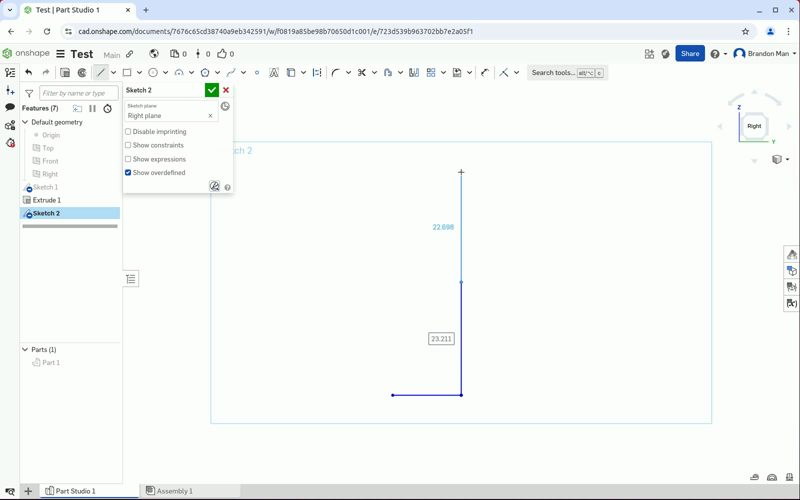
click(461, 171)
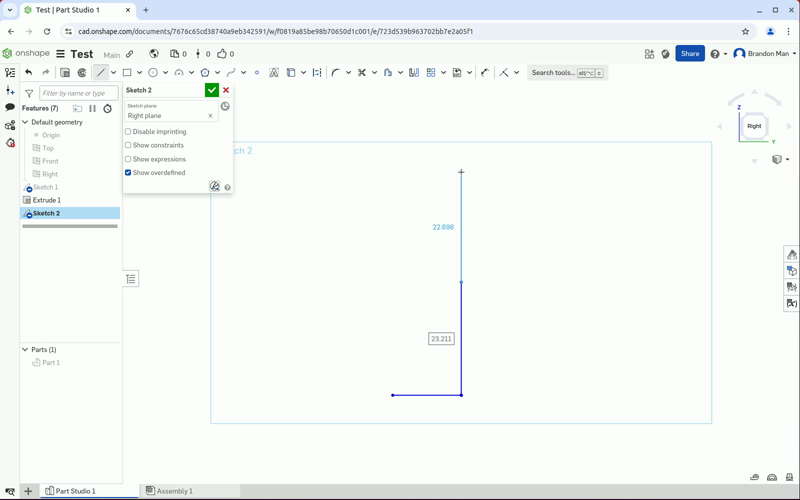
key_up(shift)
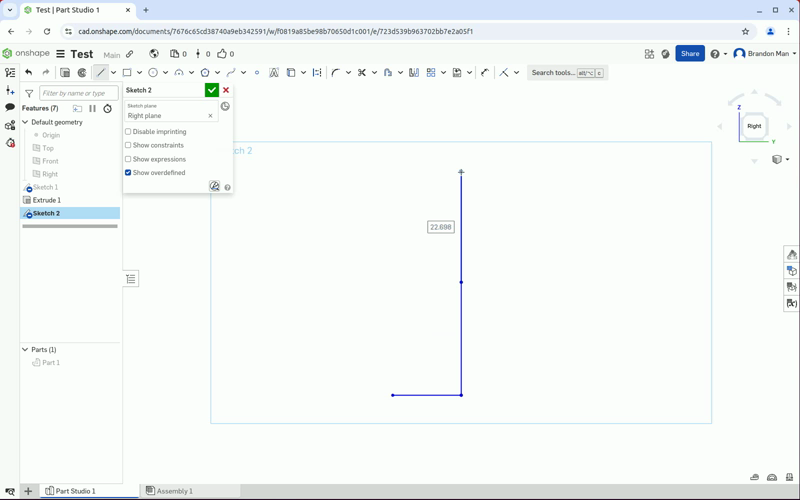
key_down(shift)
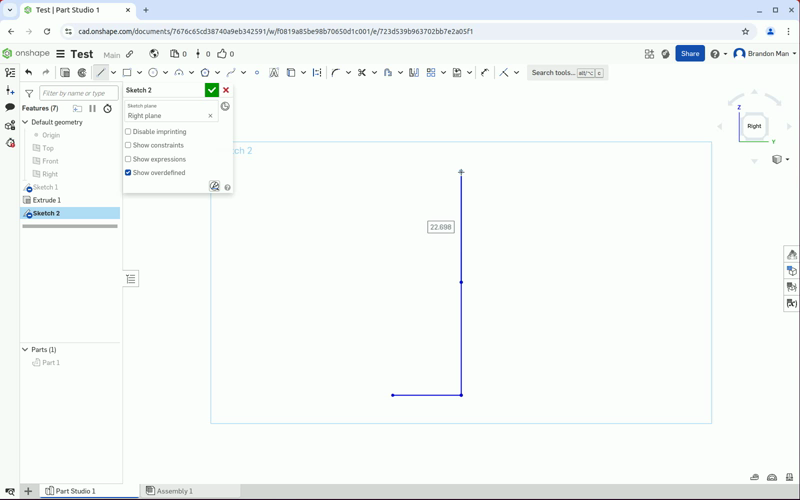
mouse_move(392, 171)
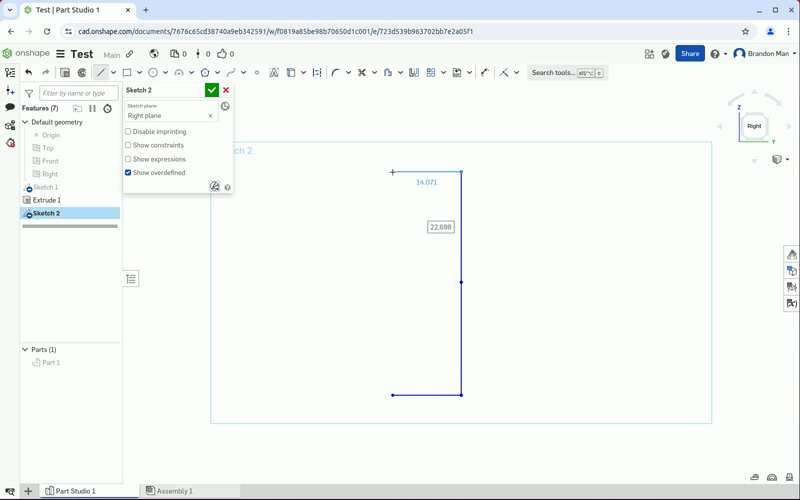
click(392, 171)
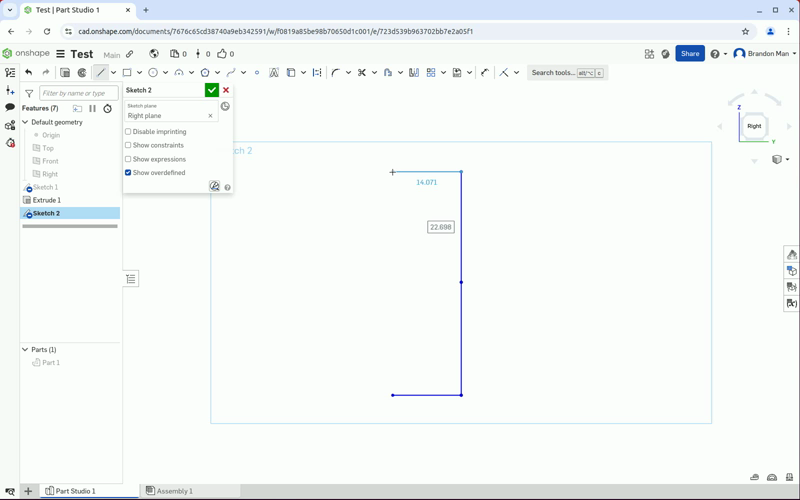
key_up(shift)
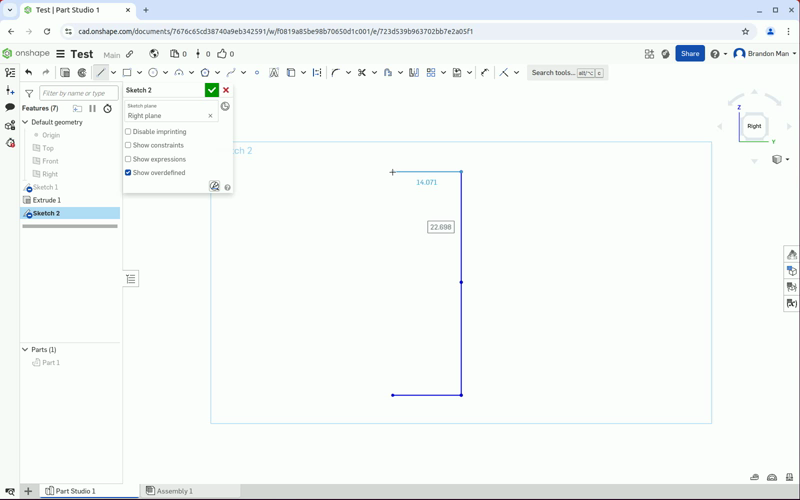
key_down(shift)
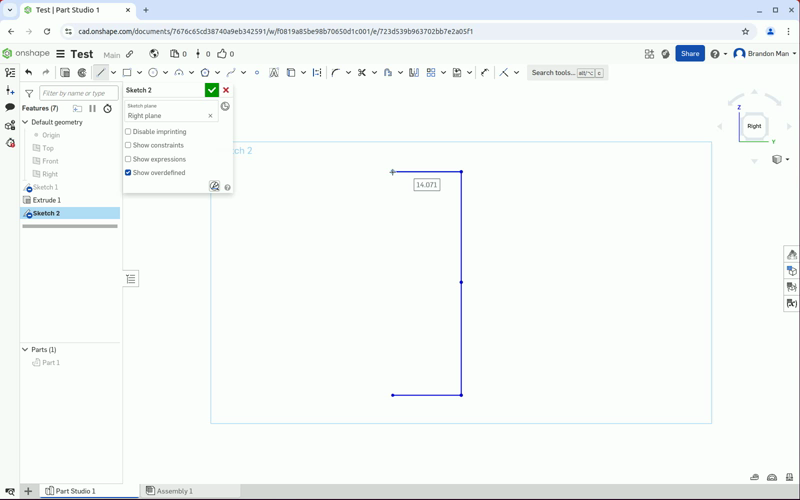
mouse_move(392, 395)
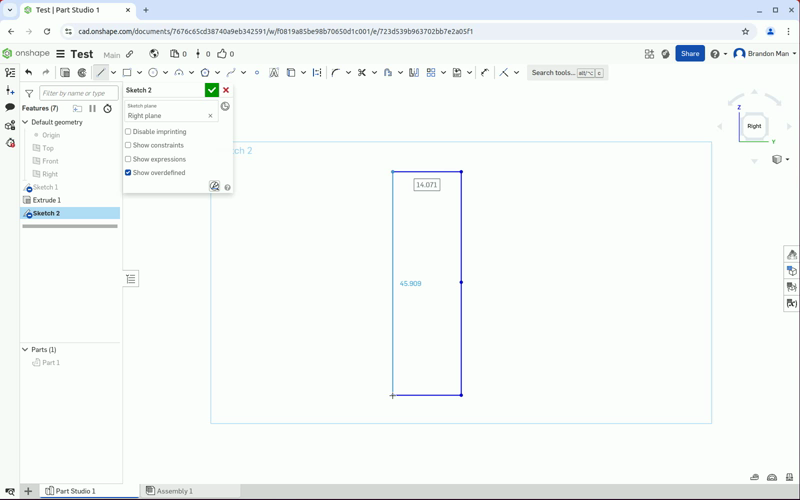
key_up(shift)
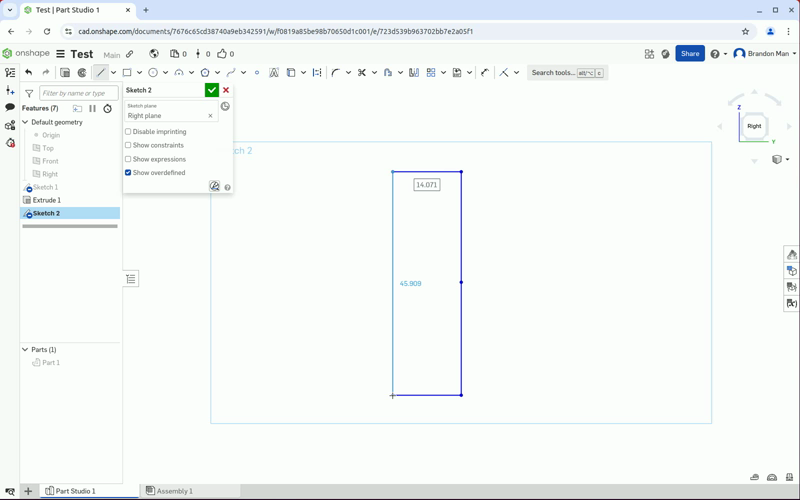
click(392, 395)
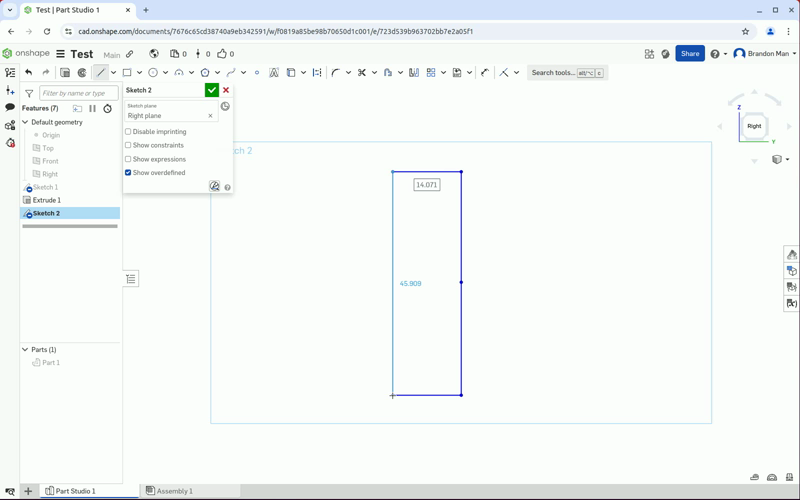
key(esc)
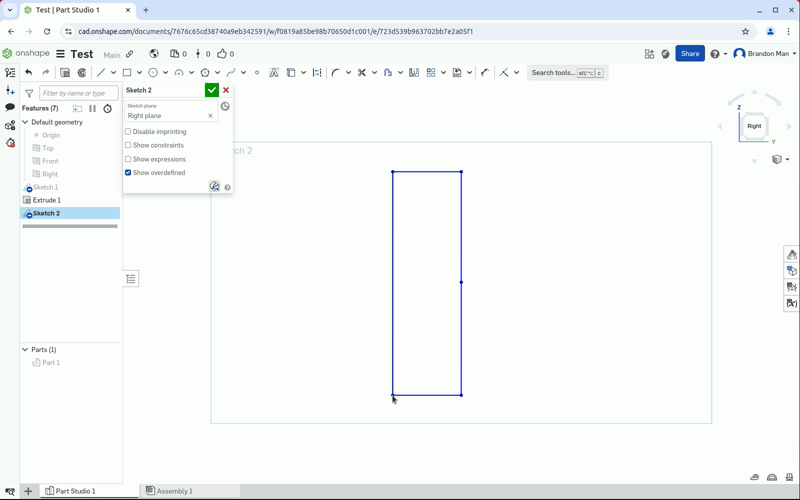
mouse_move(404, 330)
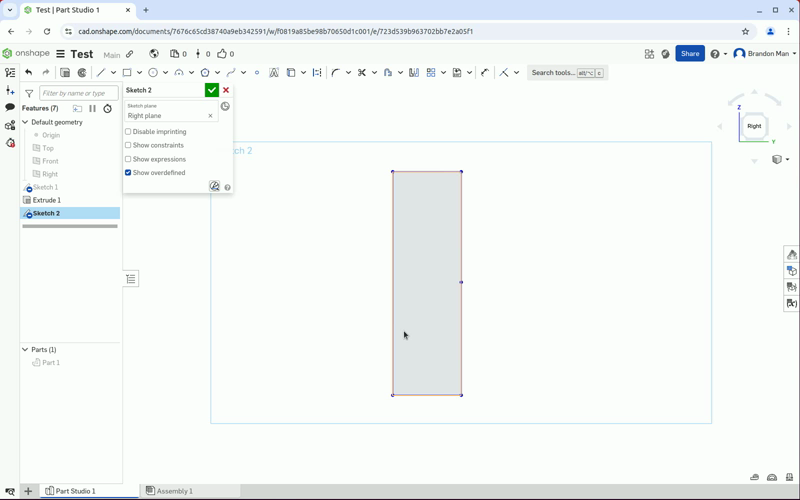
click(404, 330)
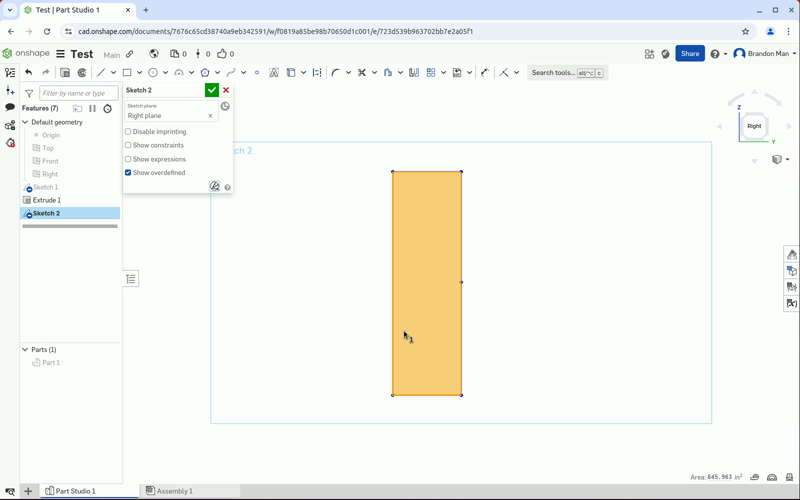
mouse_move(73, 352)
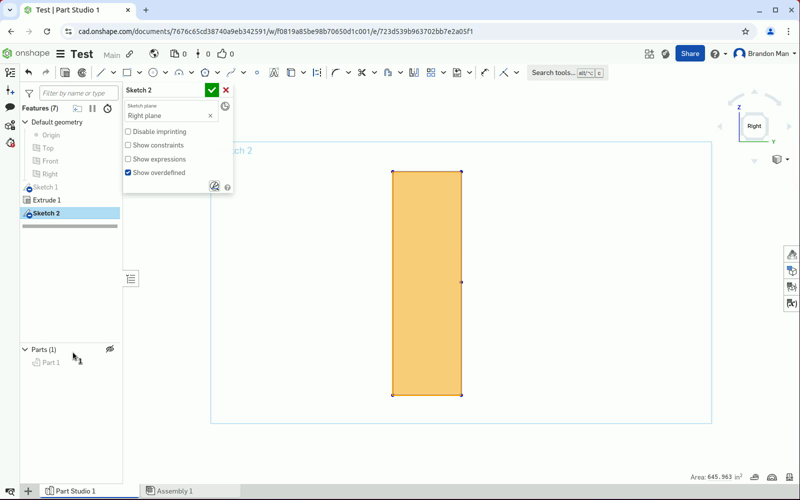
key(shift+y)
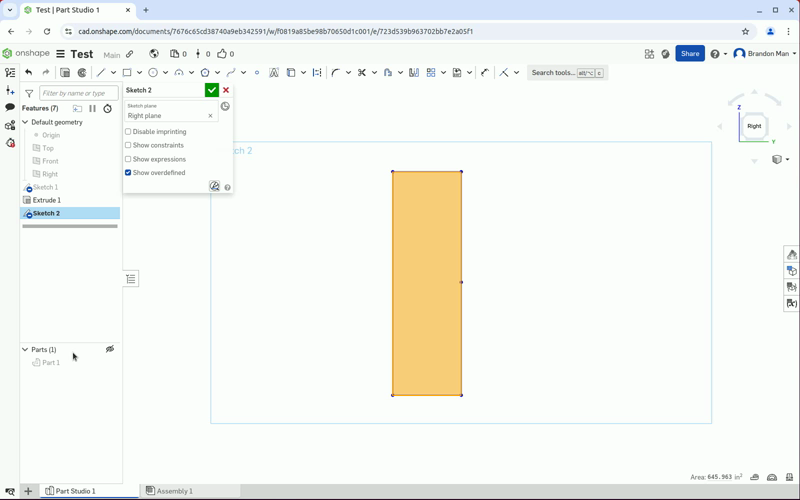
key(shift+e)
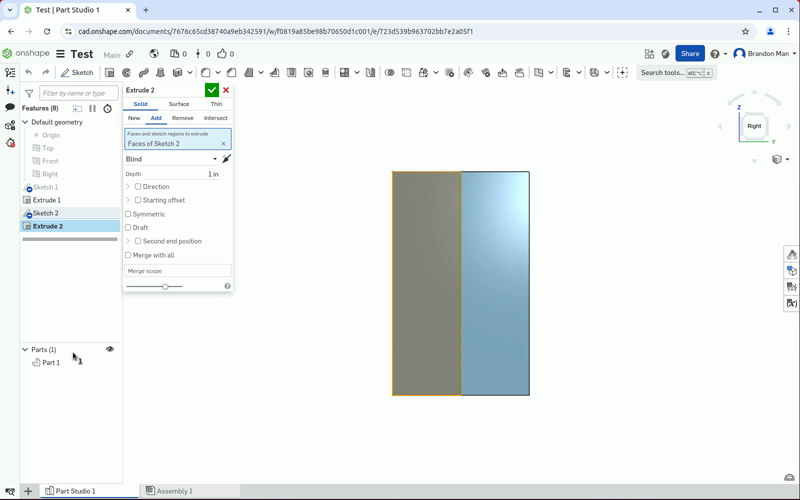
mouse_move(143, 106)
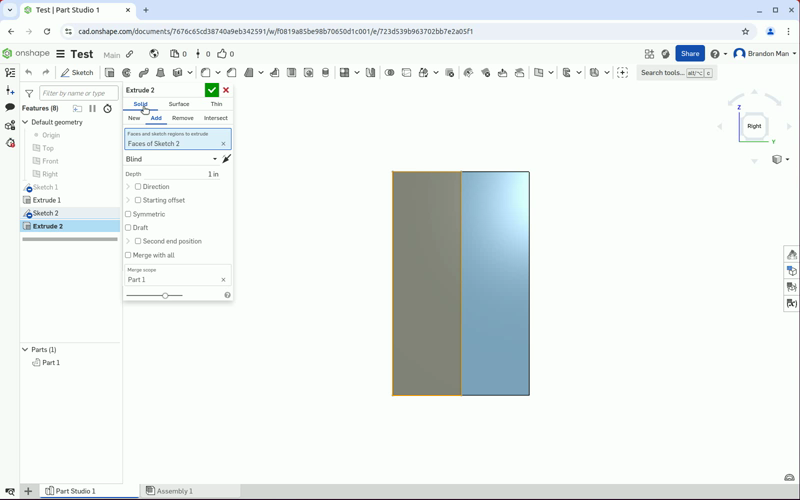
click(143, 106)
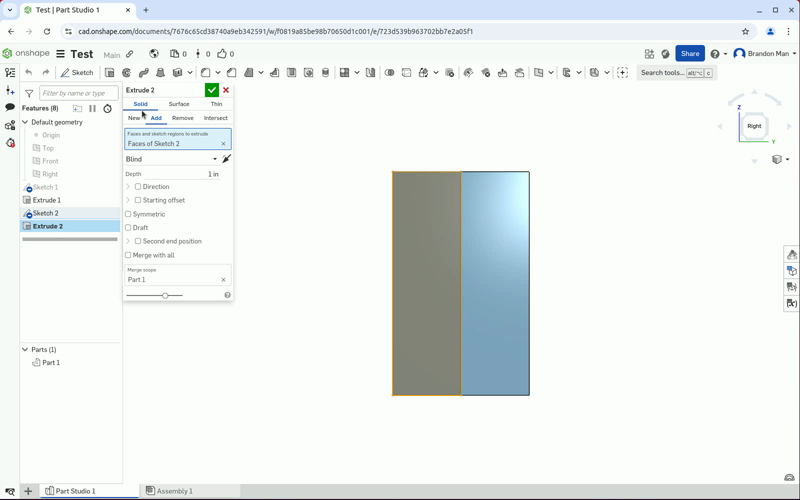
mouse_move(137, 120)
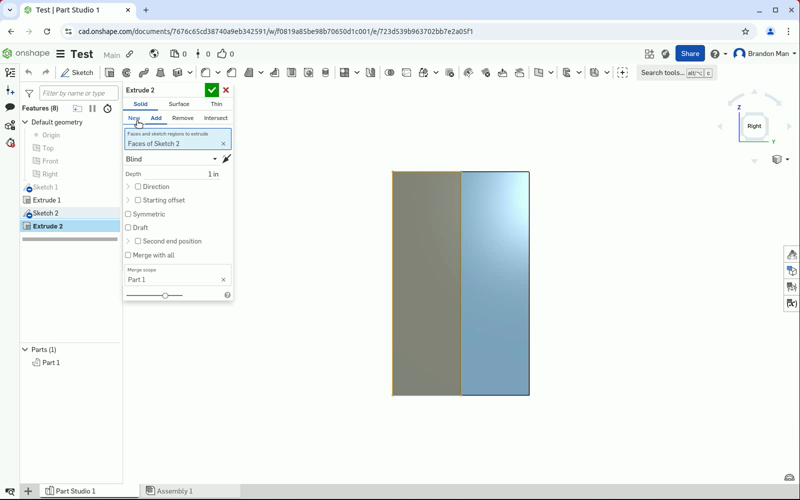
click(137, 120)
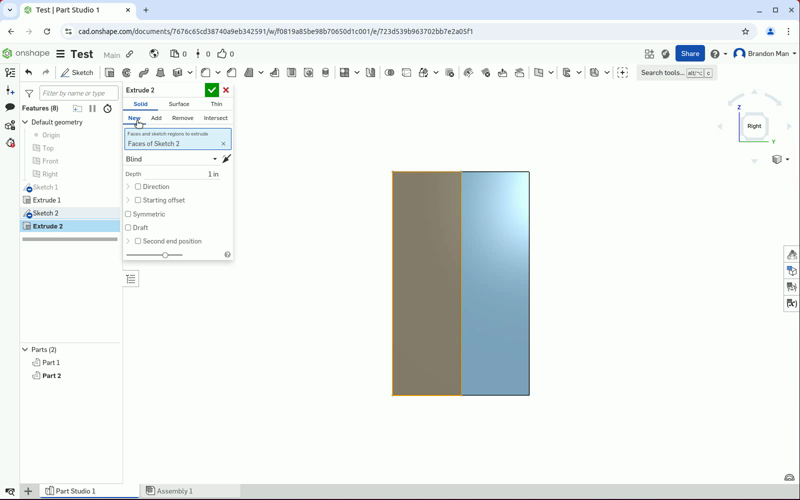
key(tab, 4)
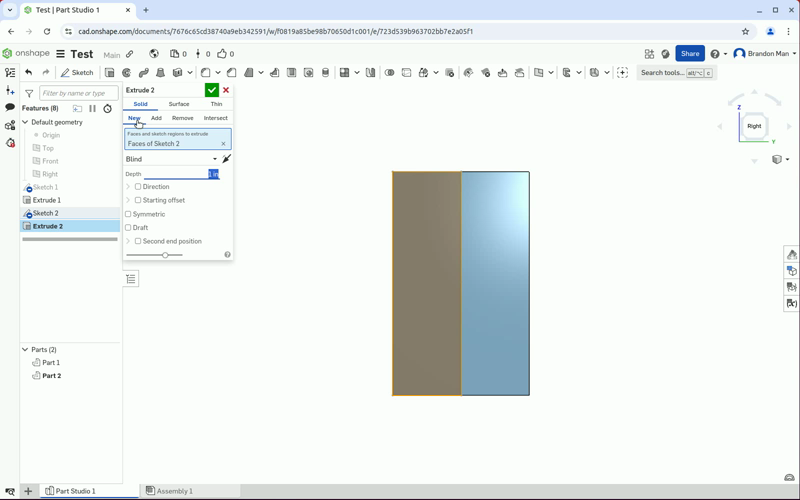
text(5.536)
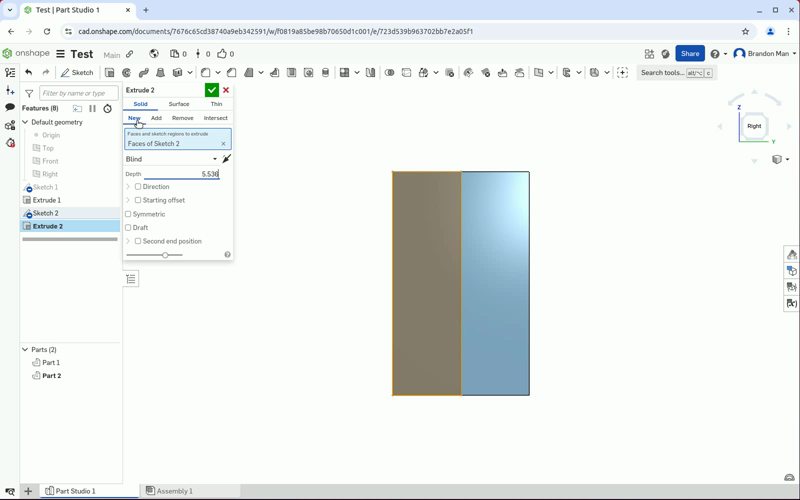
key(enter)
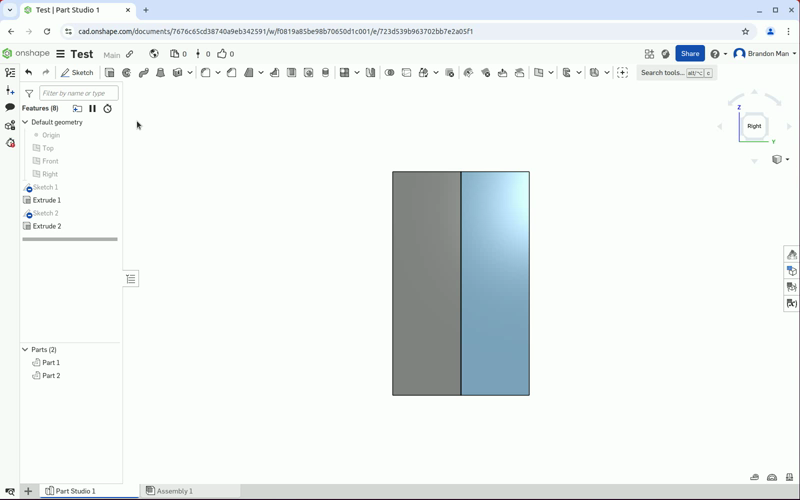
key(shift+h)
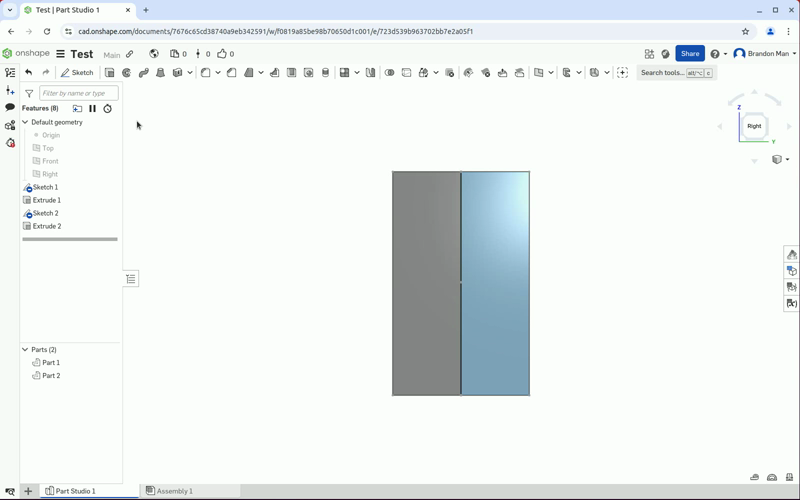
key(shift+h)
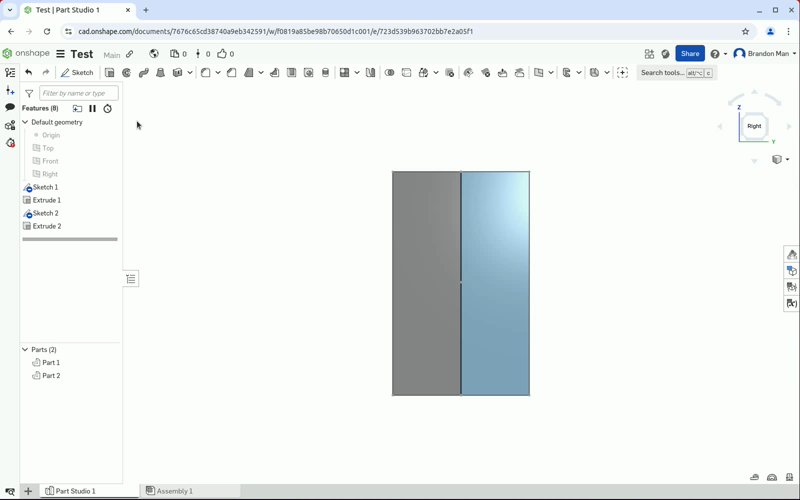
key(shift+7)
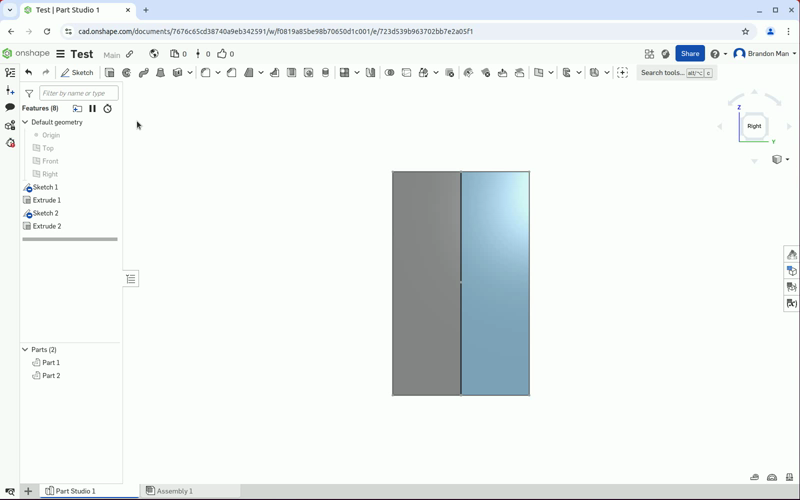
key(right, 2)
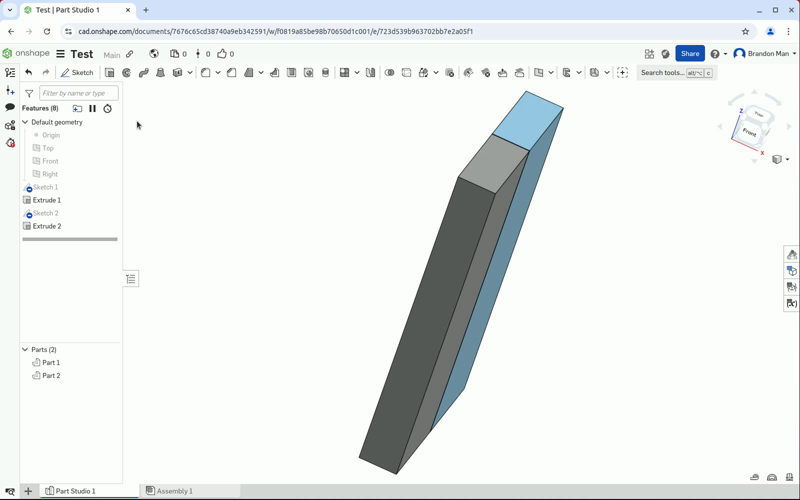
key(down, 2)
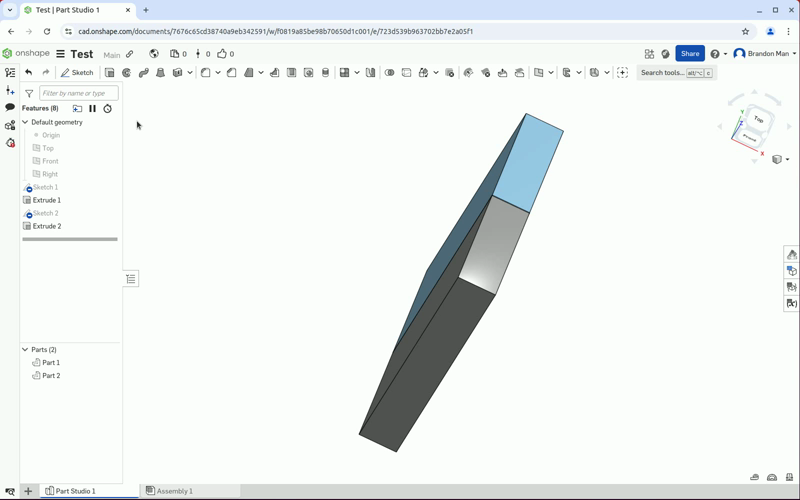
key(up, 2)
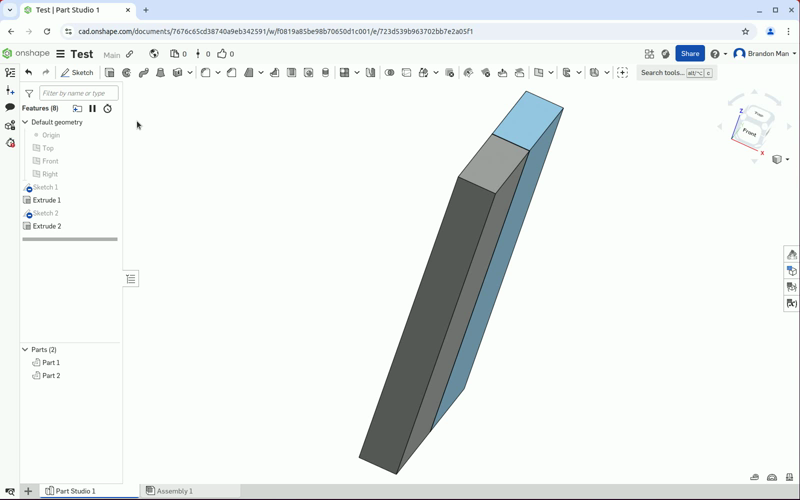
key(left, 2)
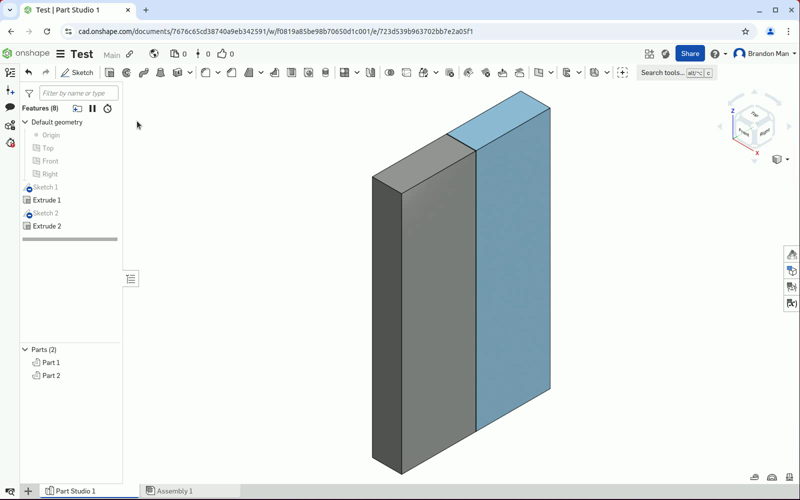
mouse_move(73, 189)
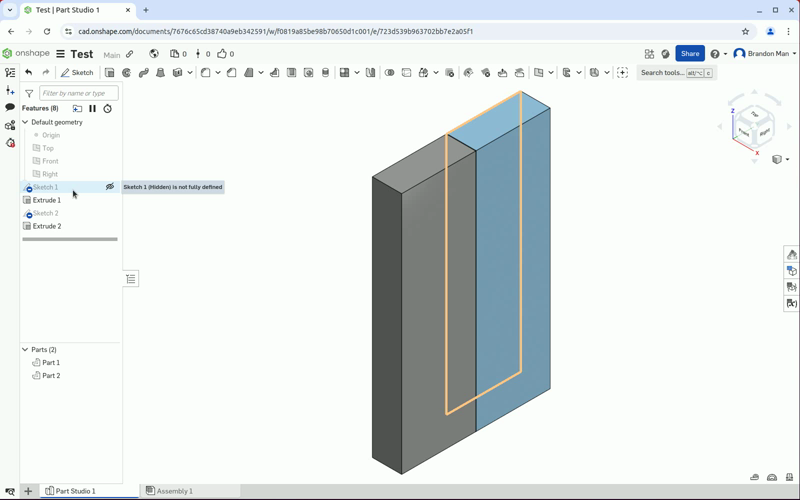
click(73, 189)